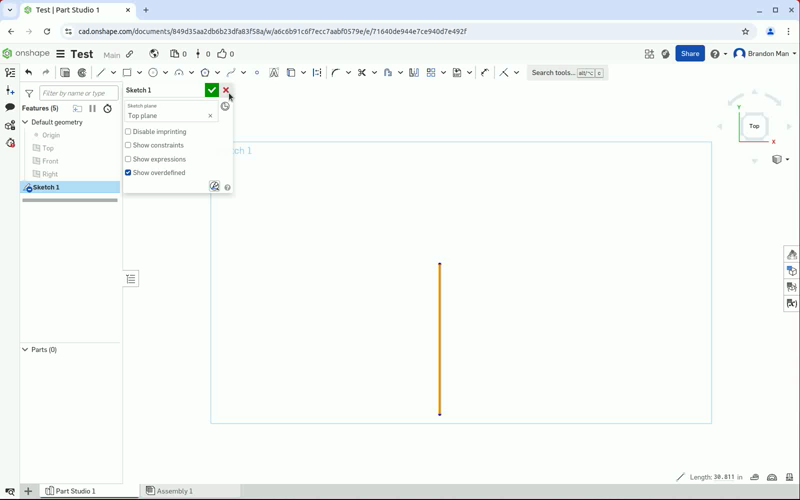
key(shift+h)
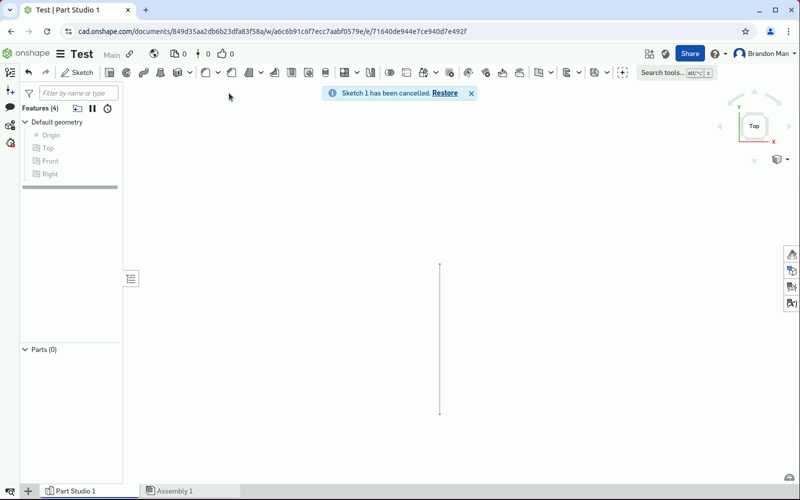
mouse_move(73, 352)
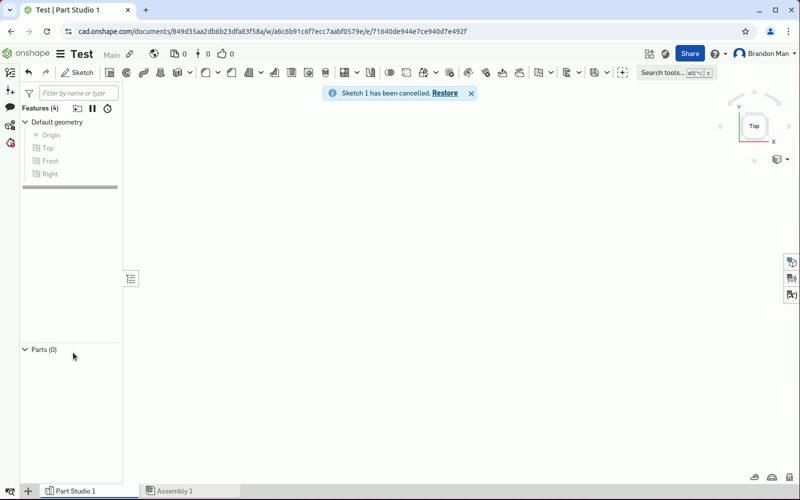
key(y)
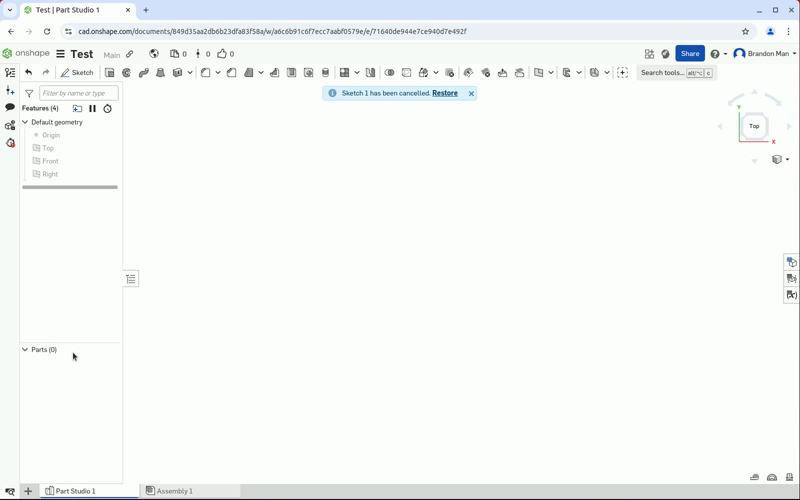
key(shift+p)
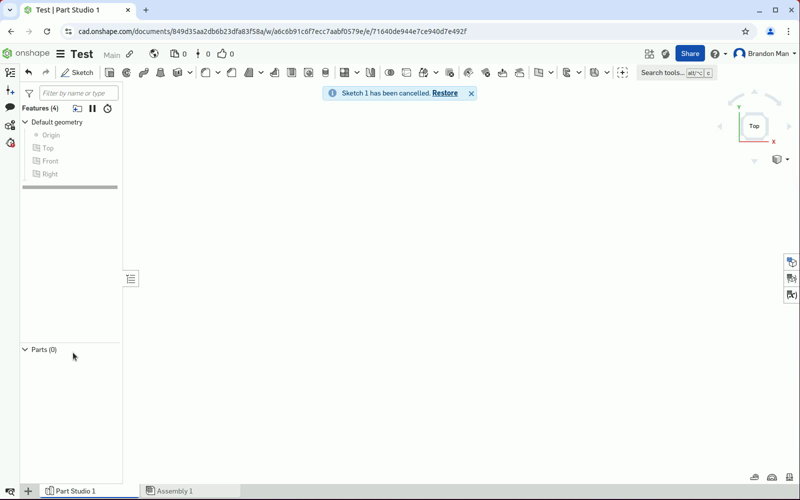
key(space)
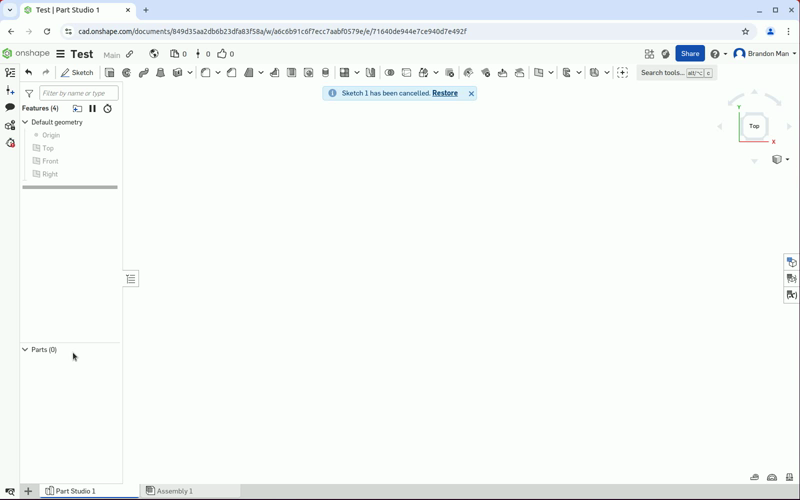
key_down(shift)
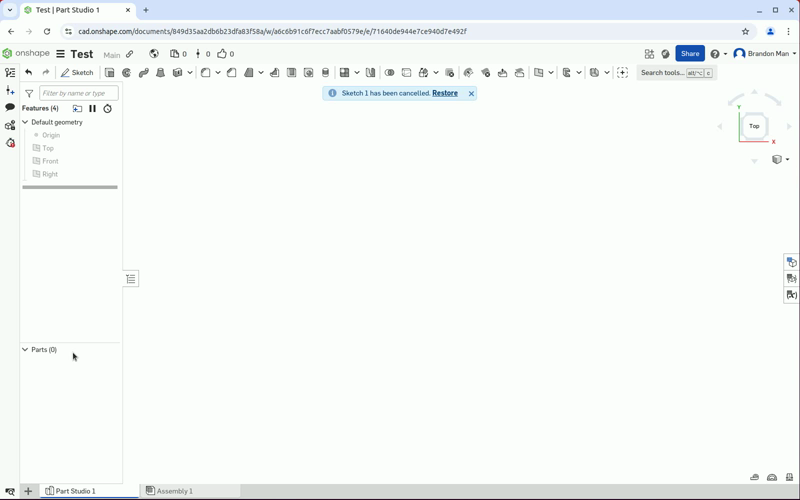
key(up)
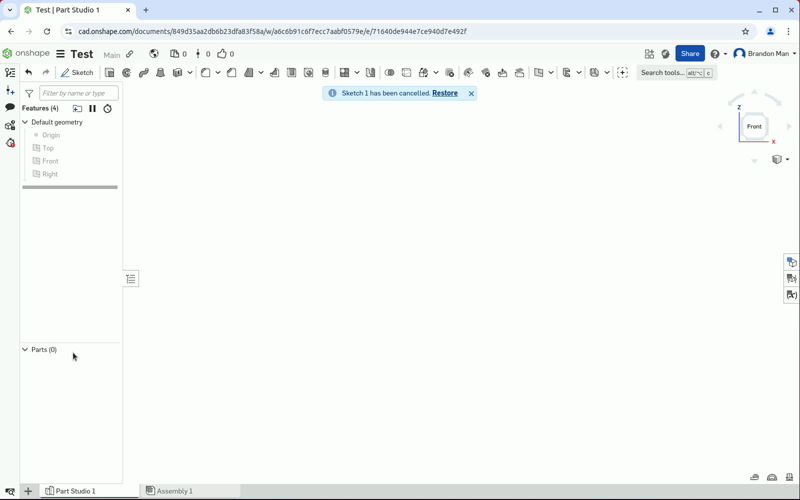
key_up(shift)
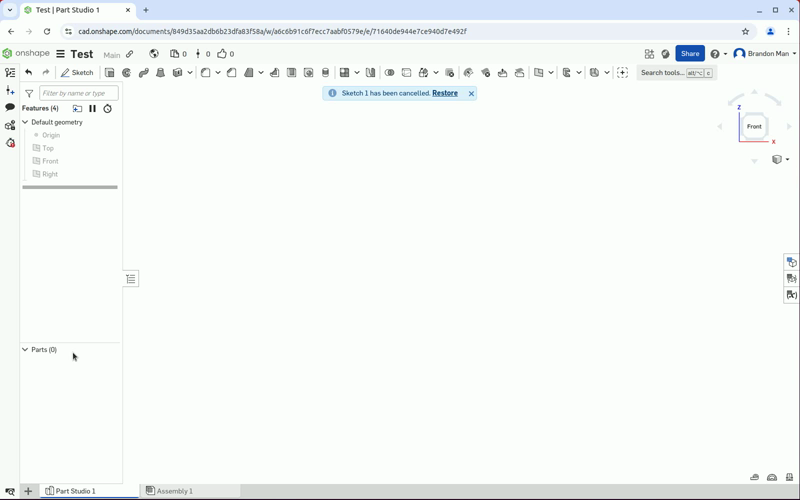
mouse_move(73, 352)
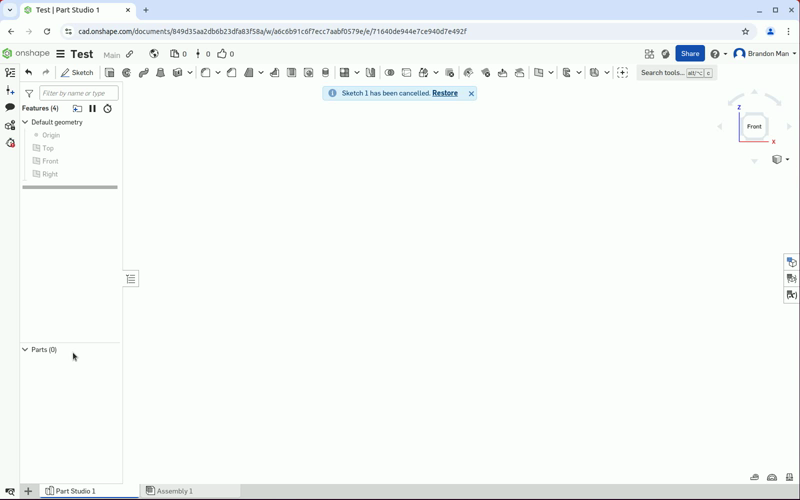
key(shift+y)
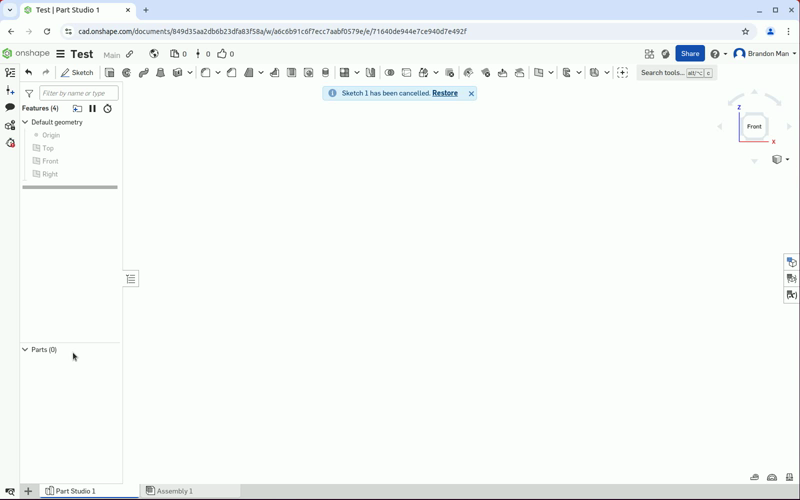
key(shift+s)
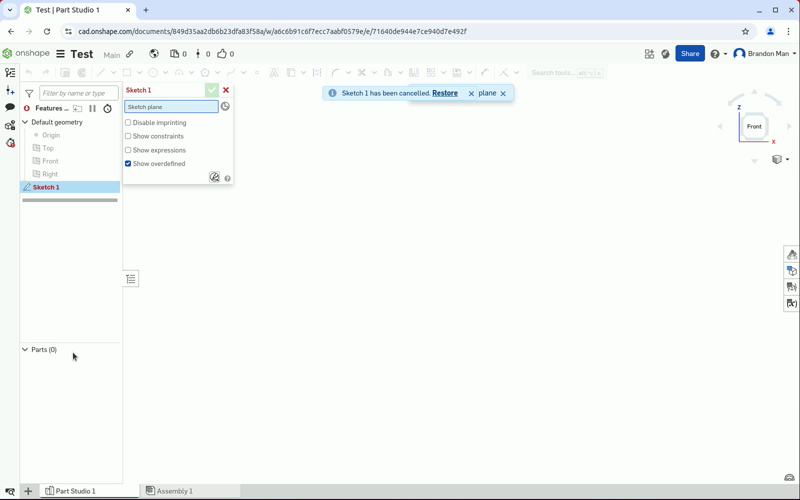
mouse_move(73, 163)
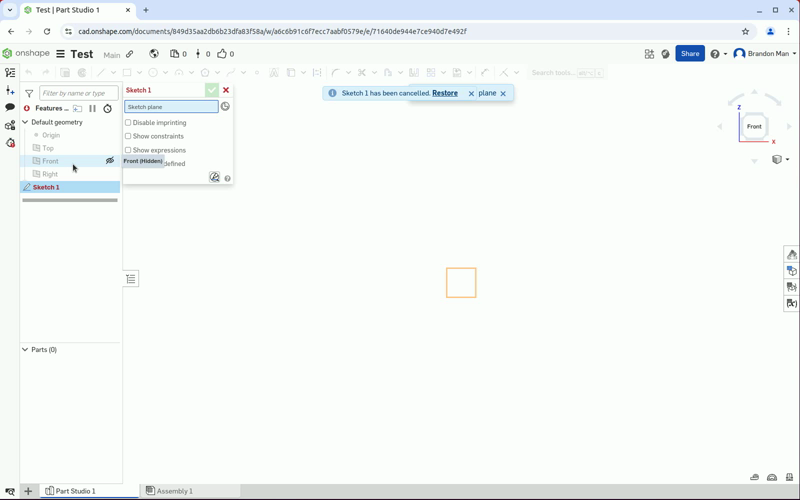
click(73, 163)
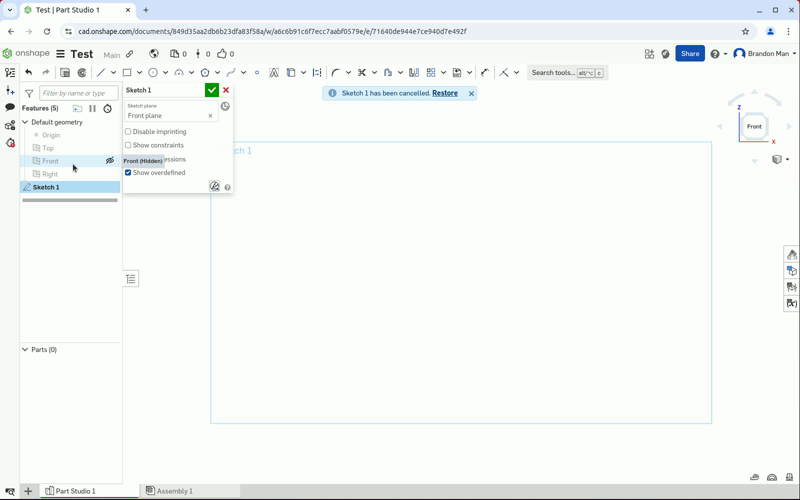
mouse_move(73, 352)
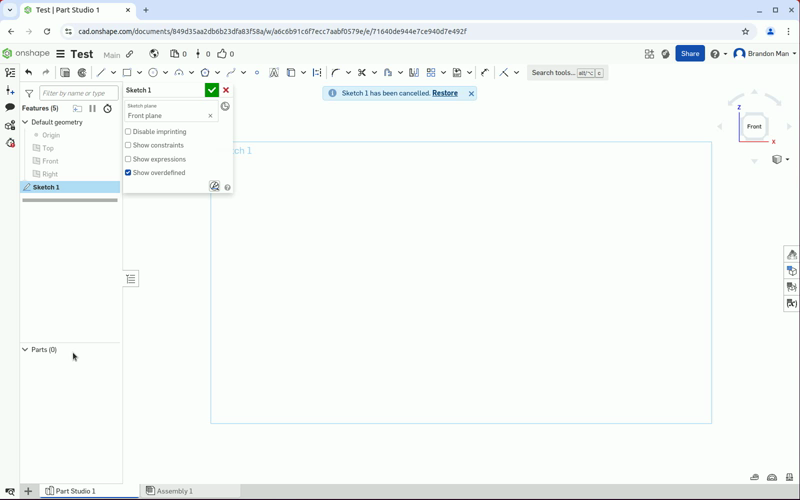
key(y)
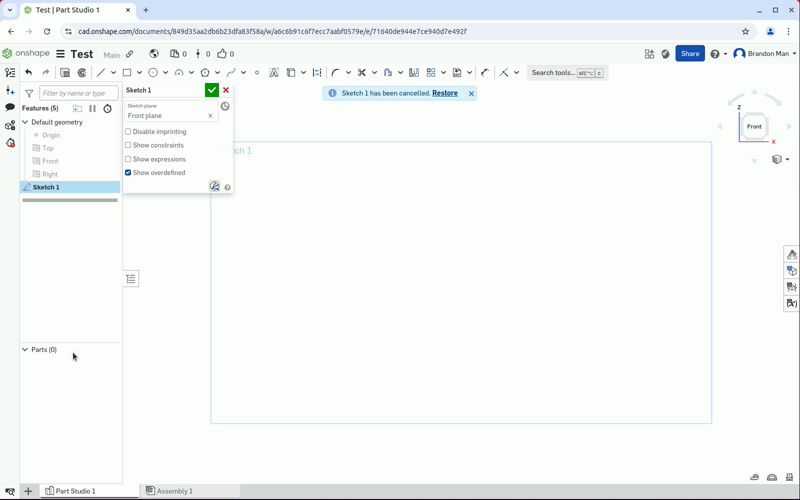
key(c)
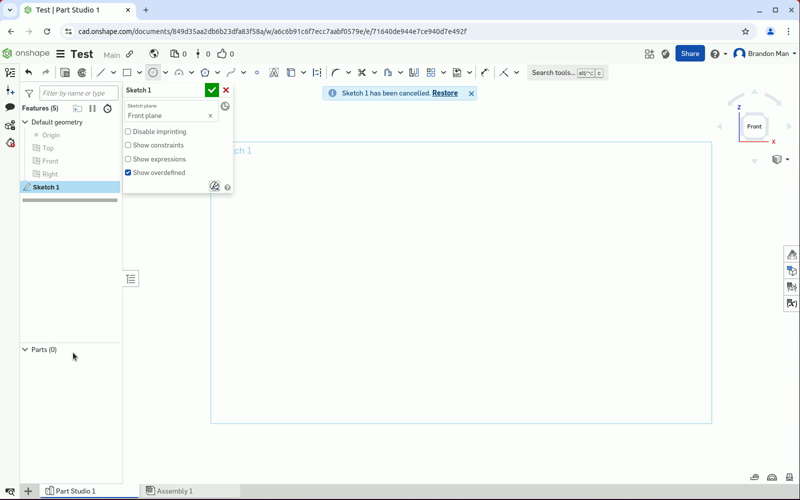
key_down(shift)
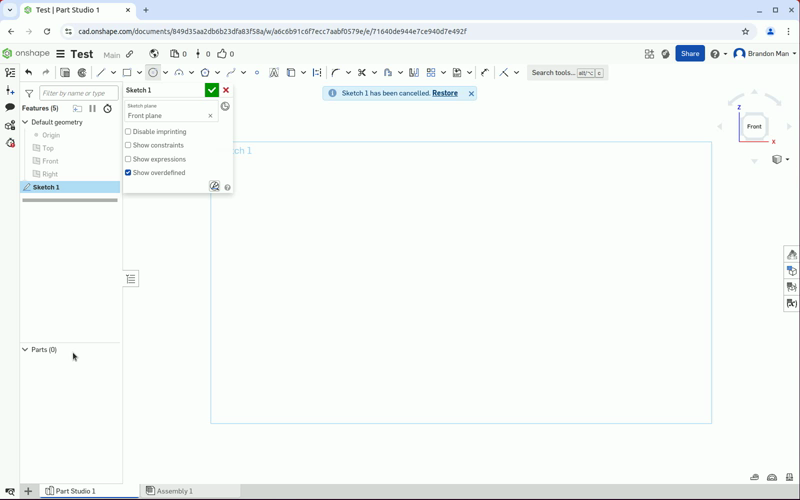
mouse_move(460, 195)
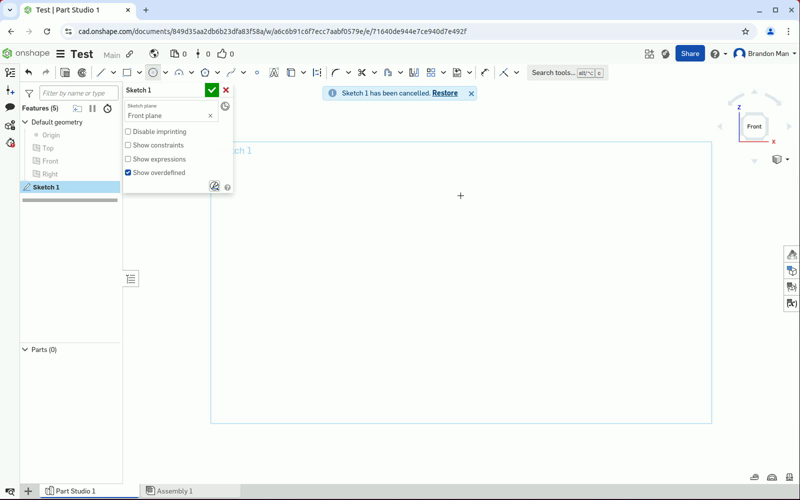
click(460, 195)
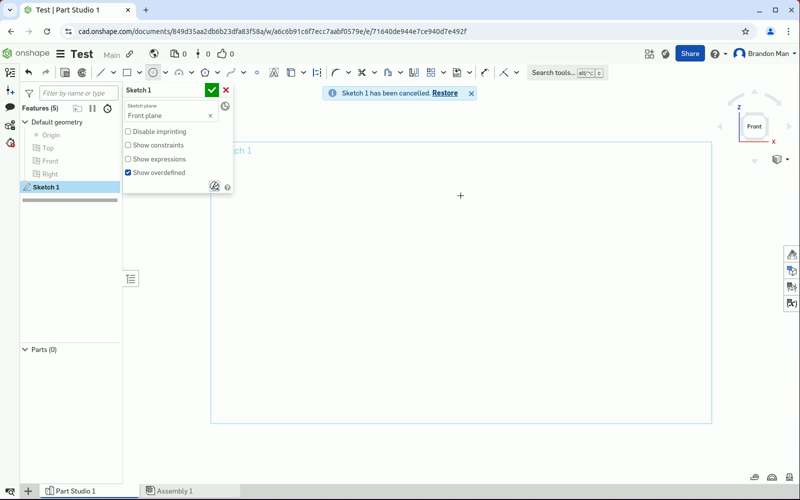
key_up(shift)
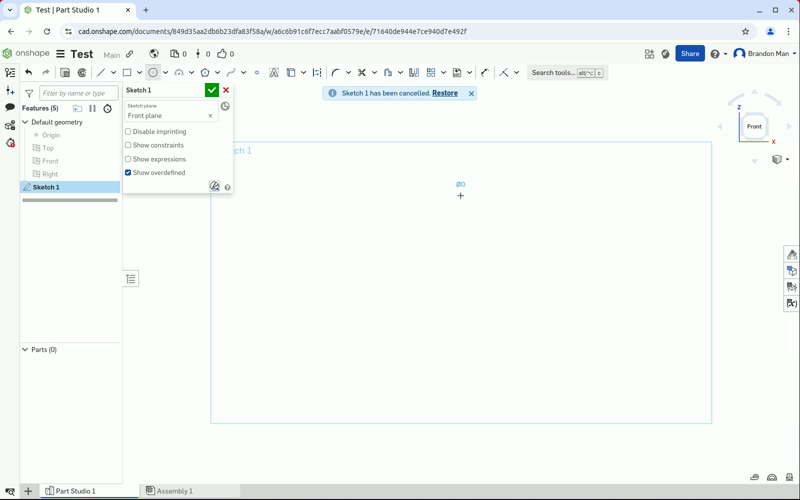
mouse_move(473, 195)
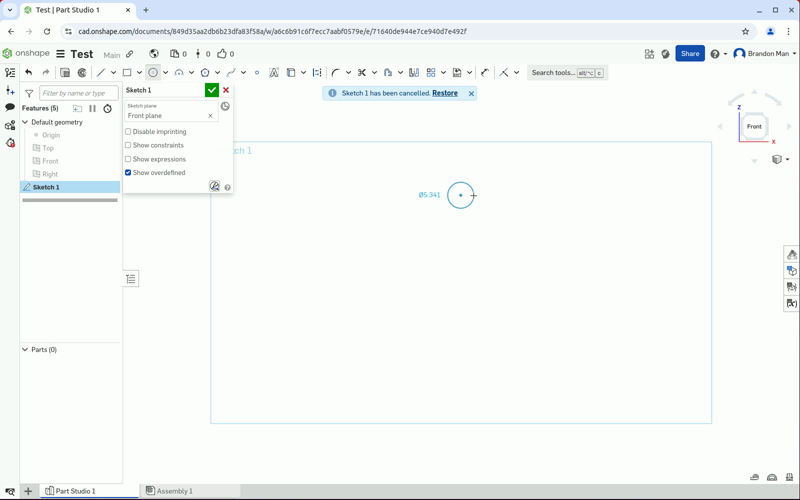
click(473, 195)
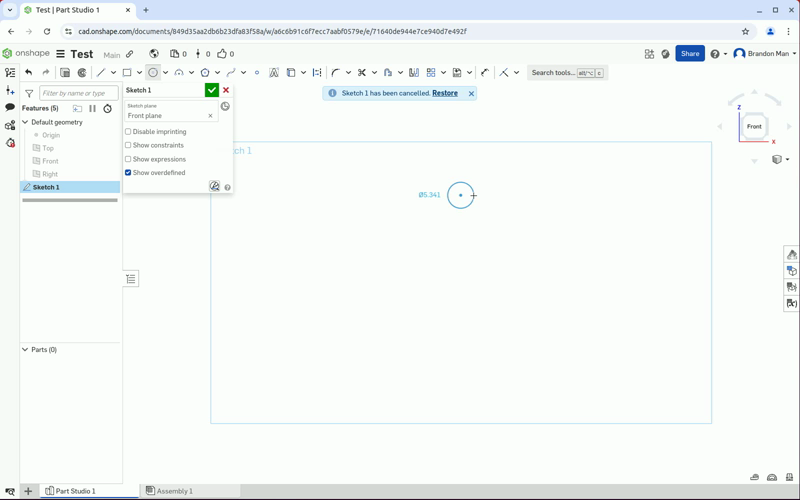
key(esc)
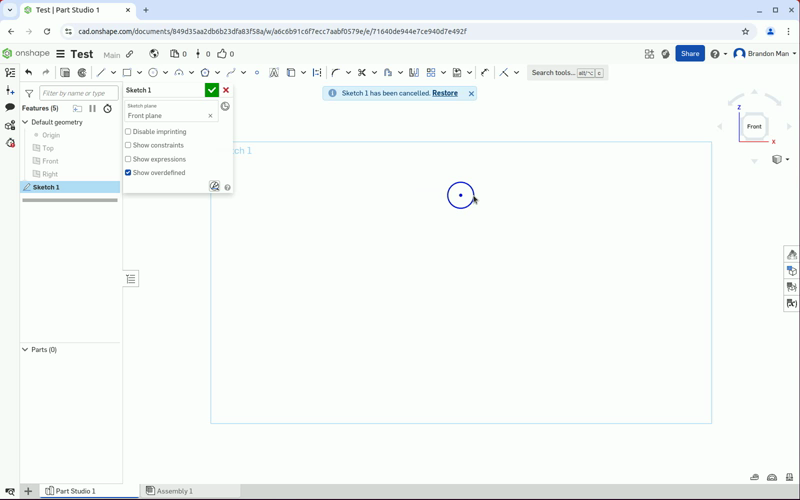
key(c)
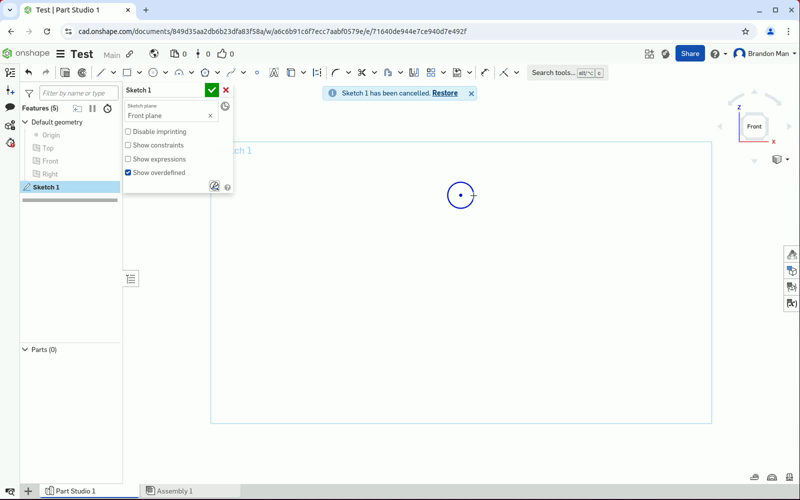
key_down(shift)
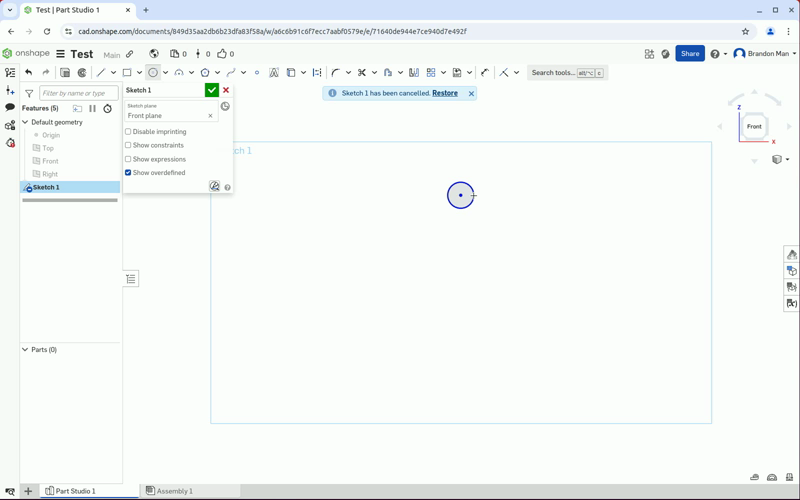
mouse_move(460, 195)
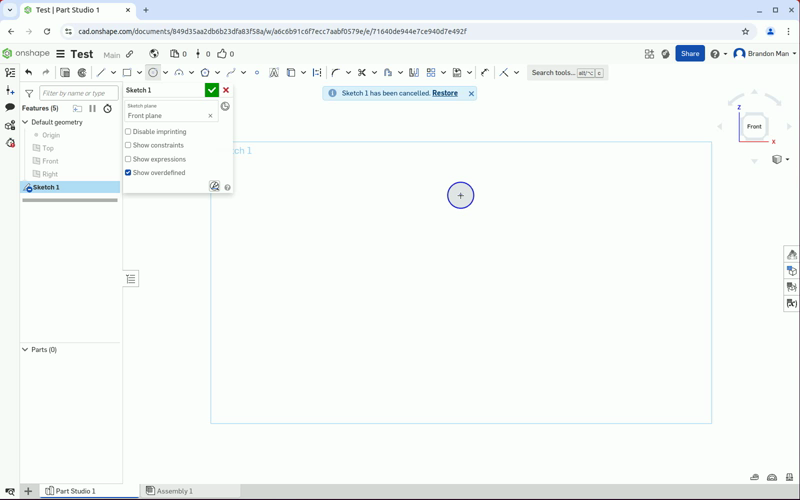
click(460, 195)
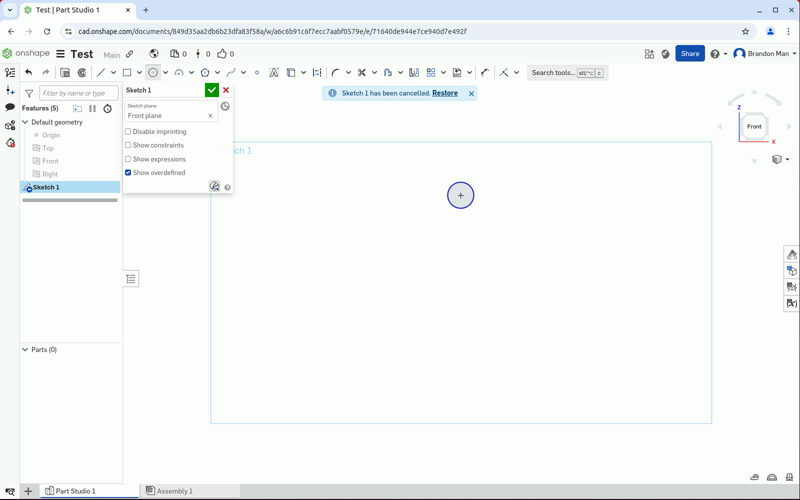
key_up(shift)
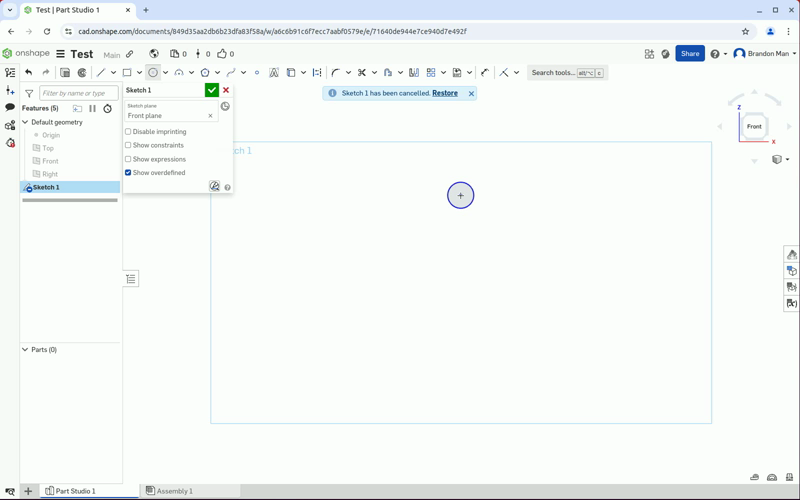
mouse_move(468, 195)
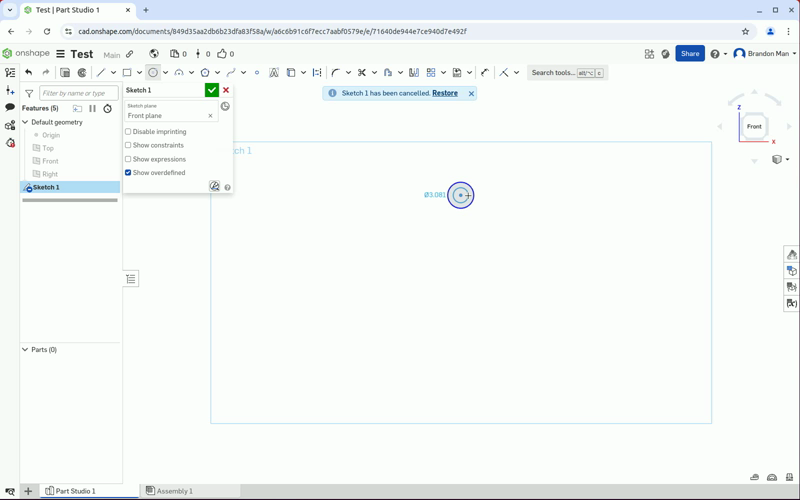
click(468, 195)
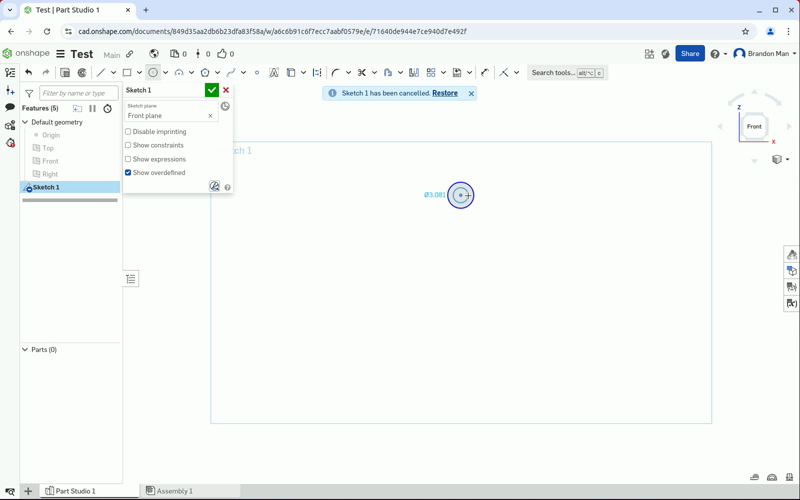
key(esc)
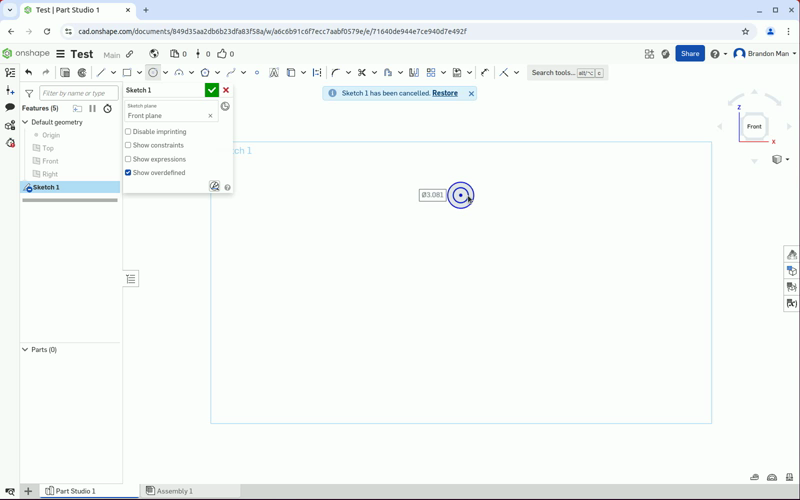
mouse_move(450, 191)
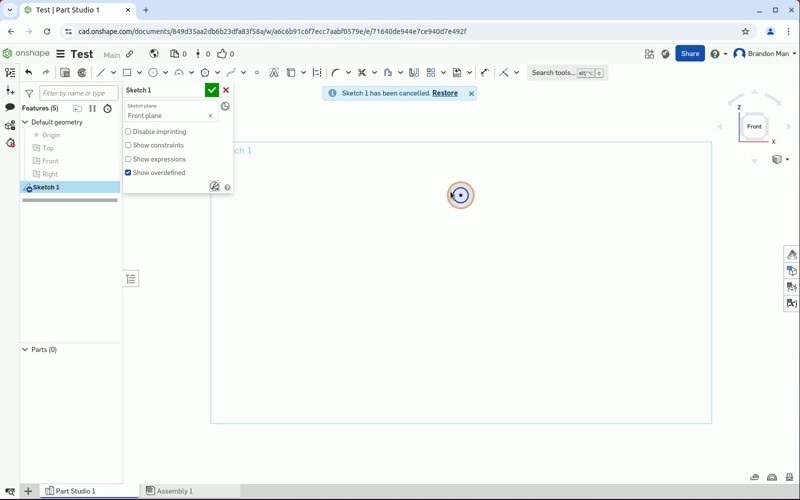
scroll(6)
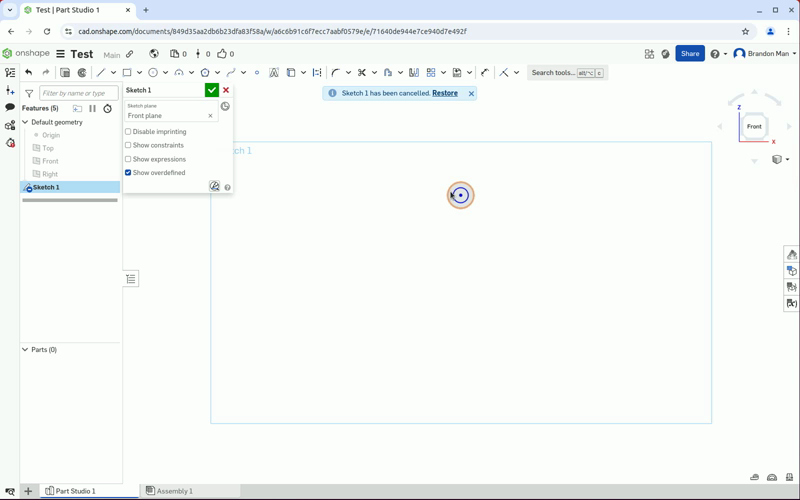
scroll(6)
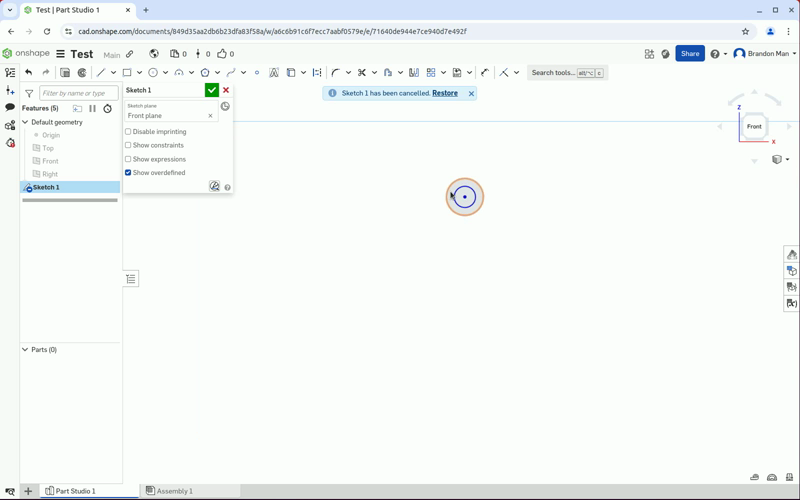
scroll(6)
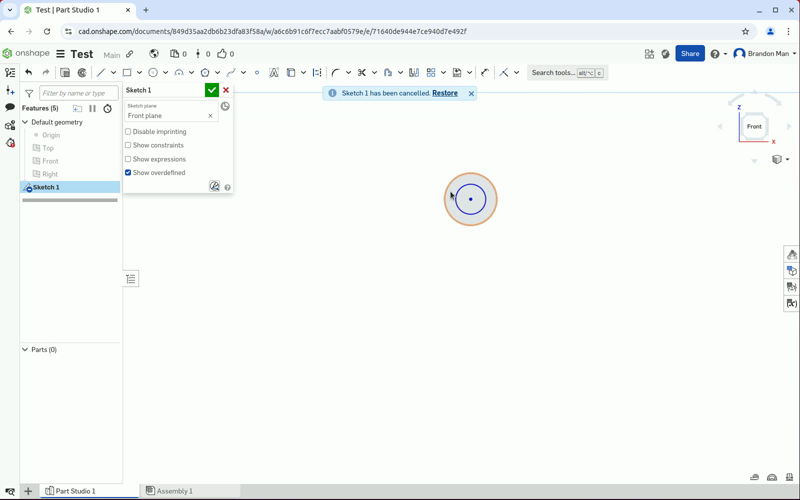
scroll(6)
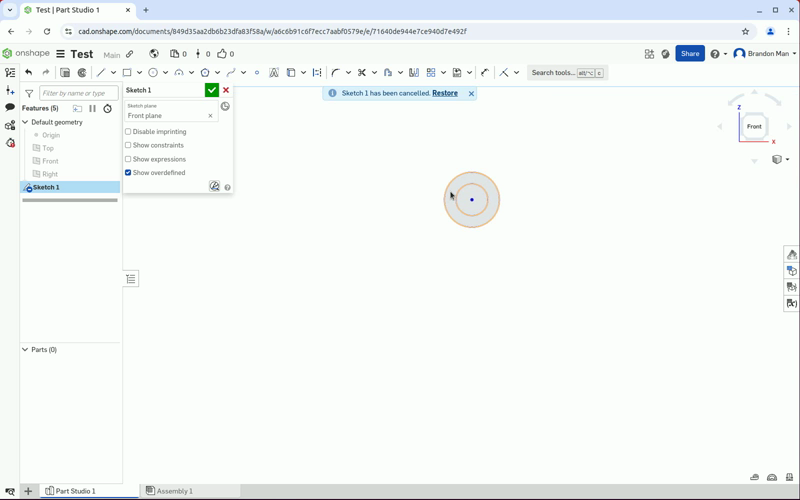
scroll(6)
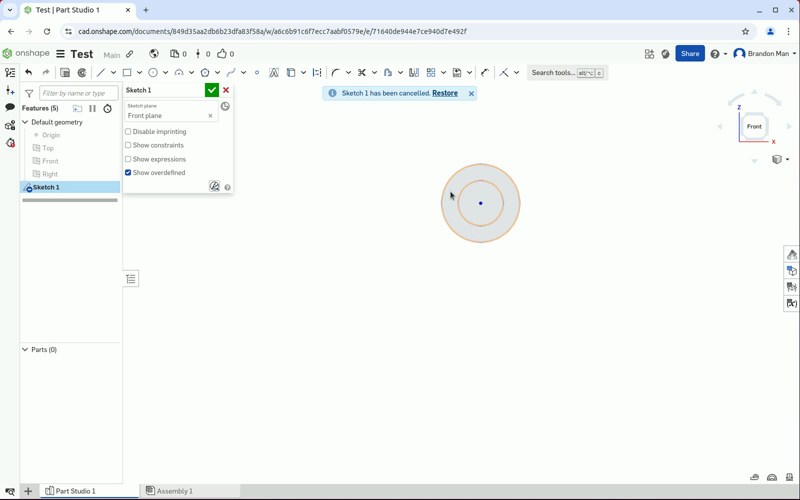
scroll(6)
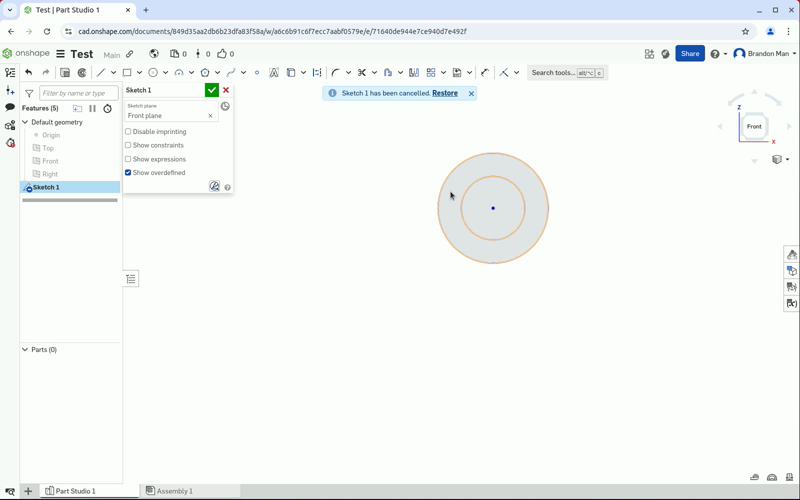
scroll(6)
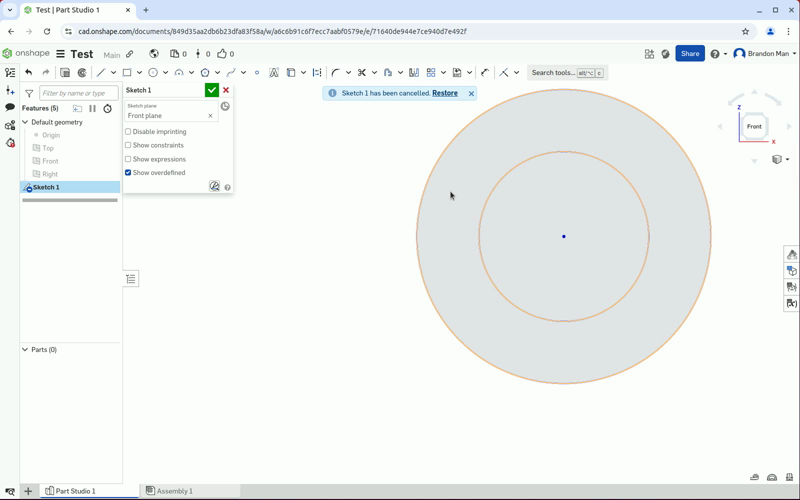
click(450, 191)
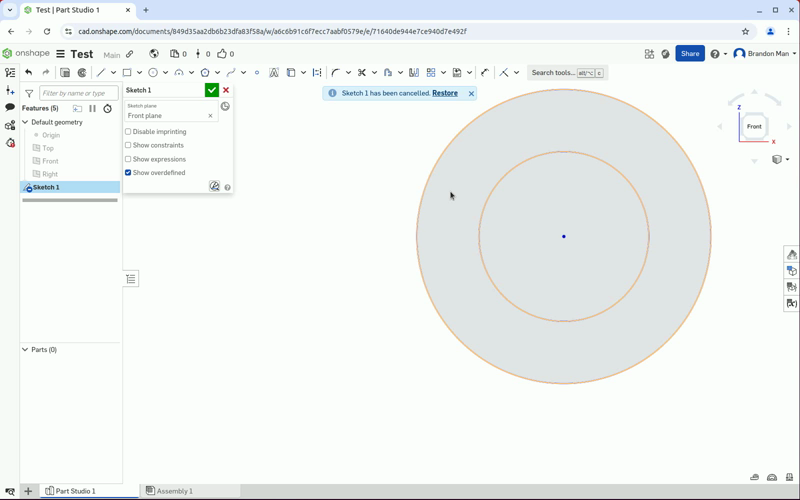
scroll(-6)
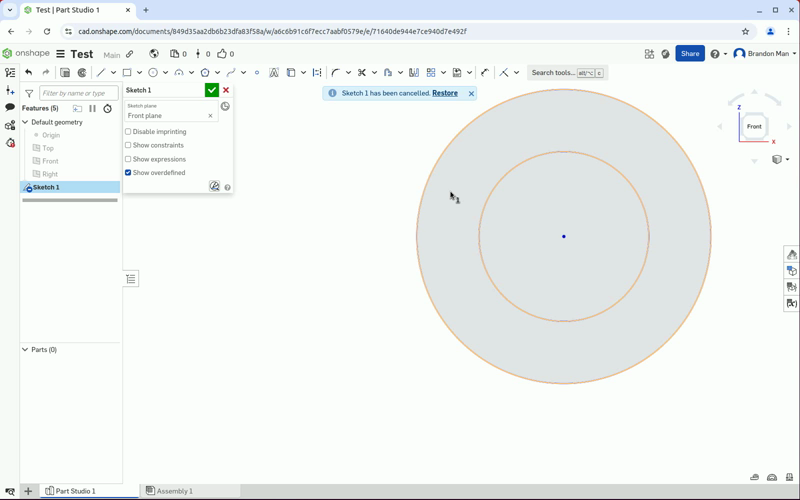
scroll(-6)
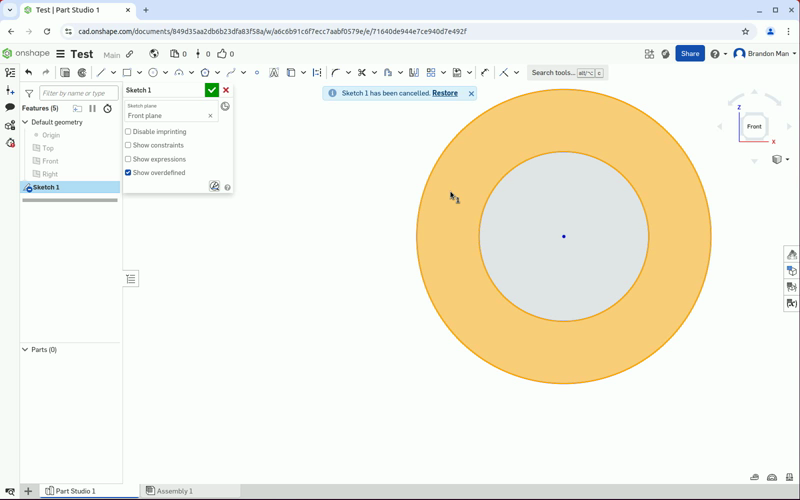
scroll(-6)
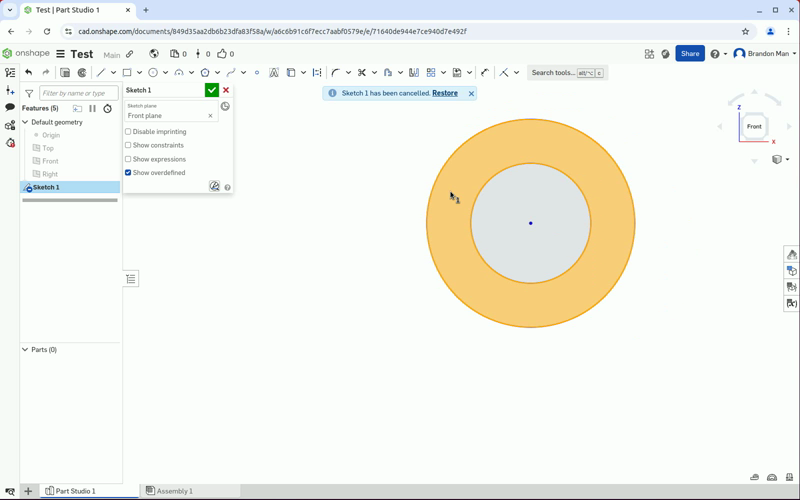
scroll(-6)
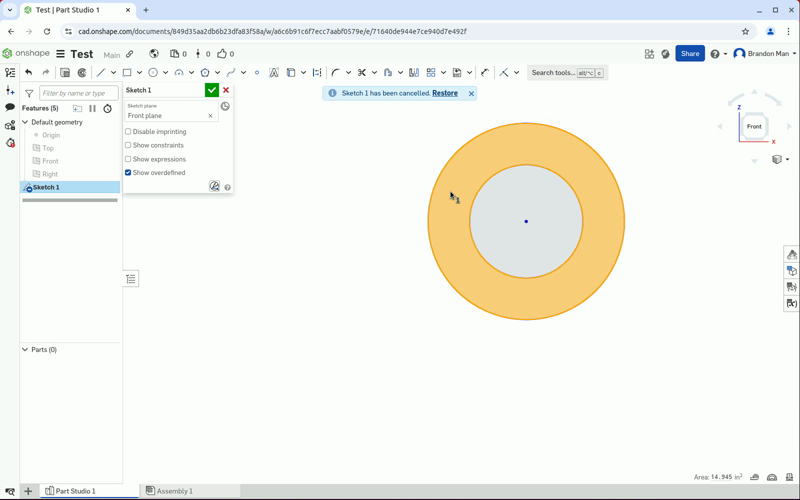
scroll(-6)
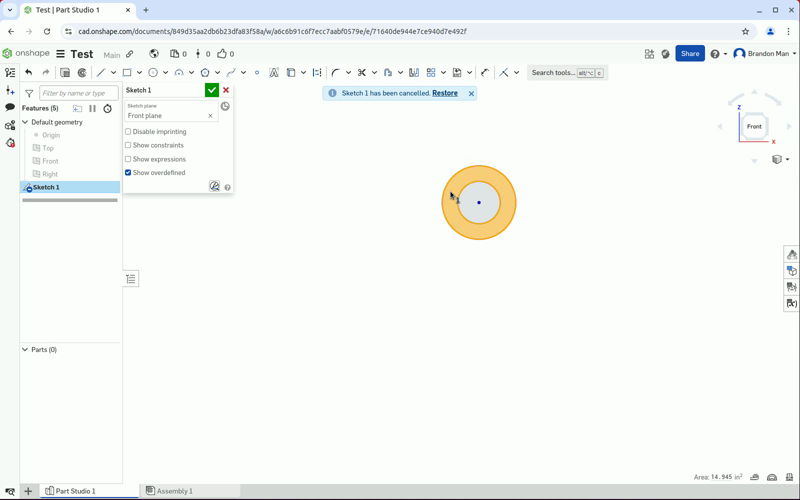
scroll(-6)
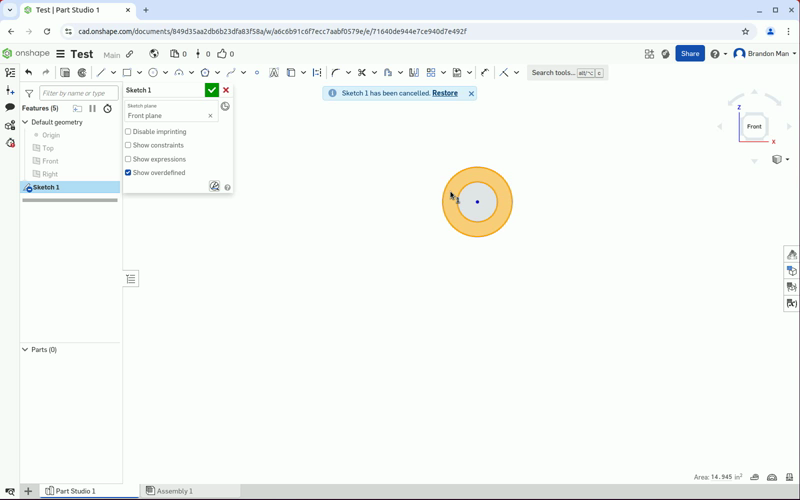
scroll(-6)
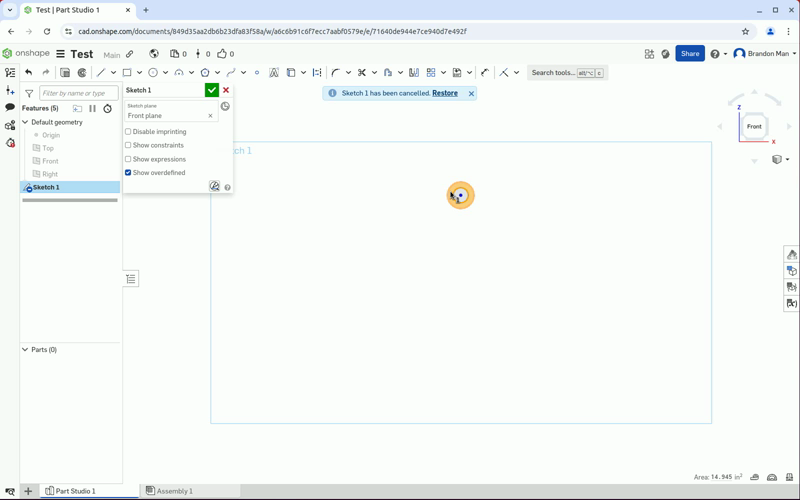
mouse_move(73, 352)
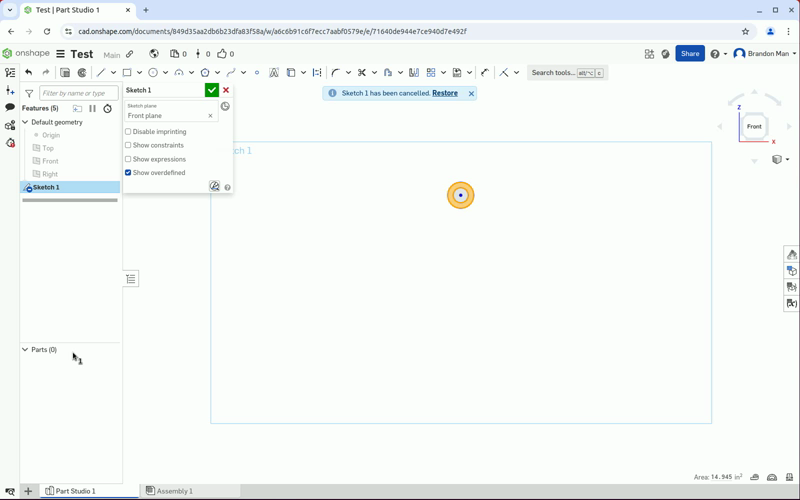
key(shift+y)
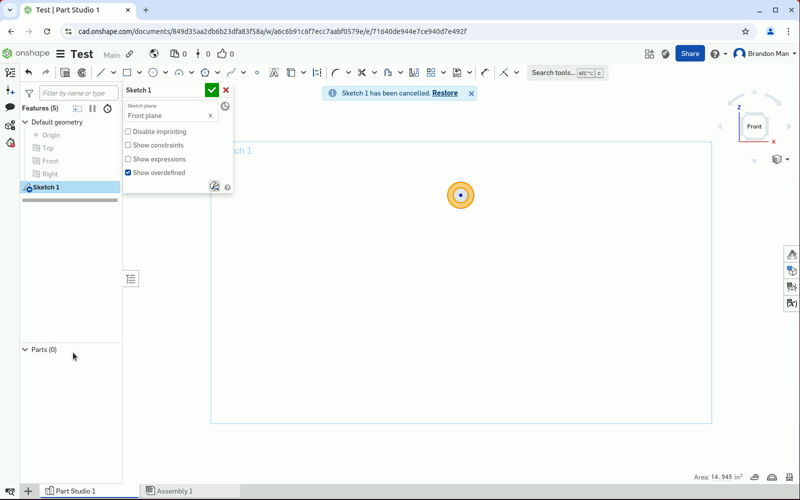
key(shift+e)
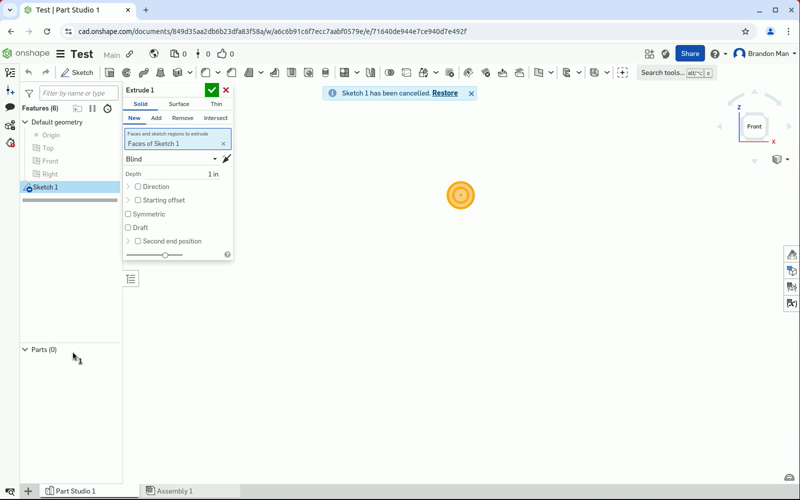
mouse_move(143, 106)
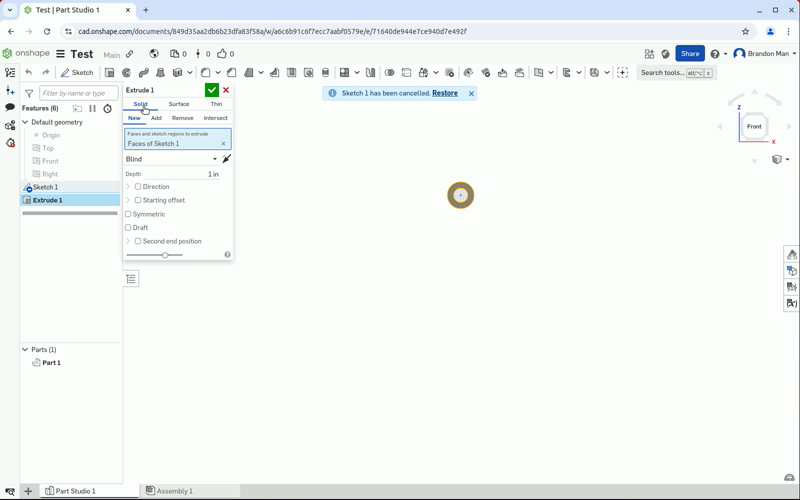
click(143, 106)
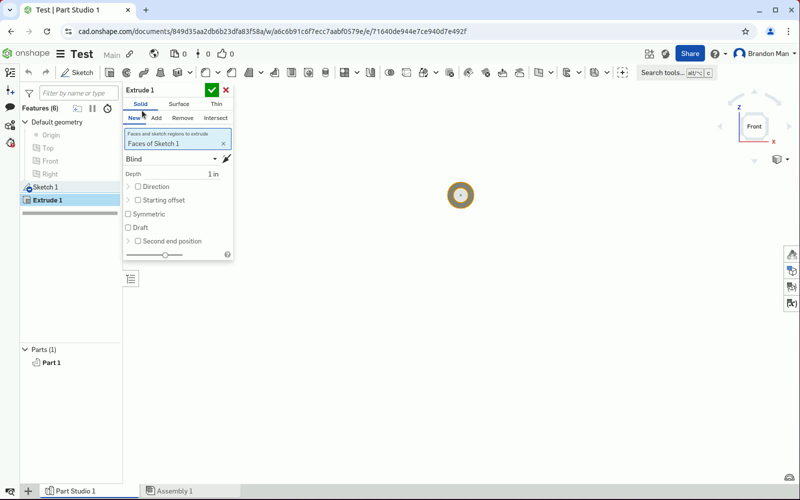
mouse_move(137, 120)
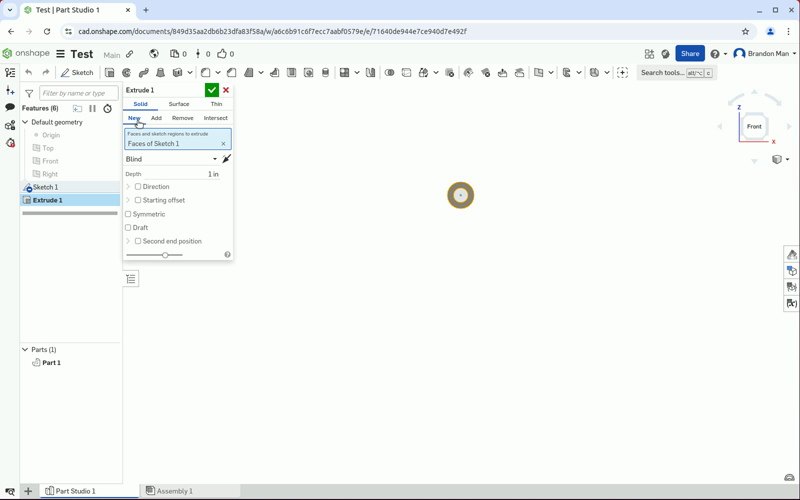
click(137, 120)
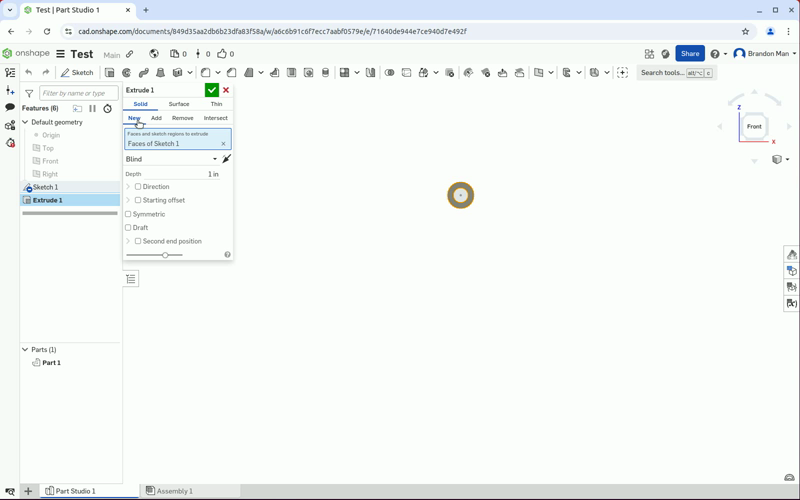
key(tab, 4)
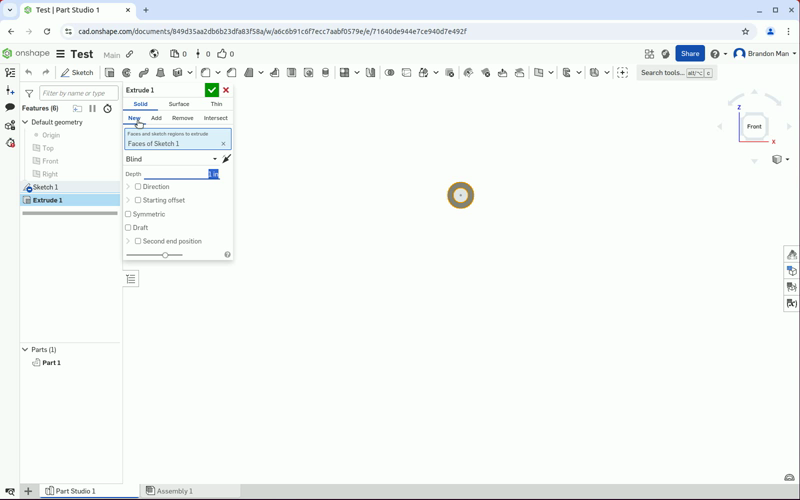
text(5.296)
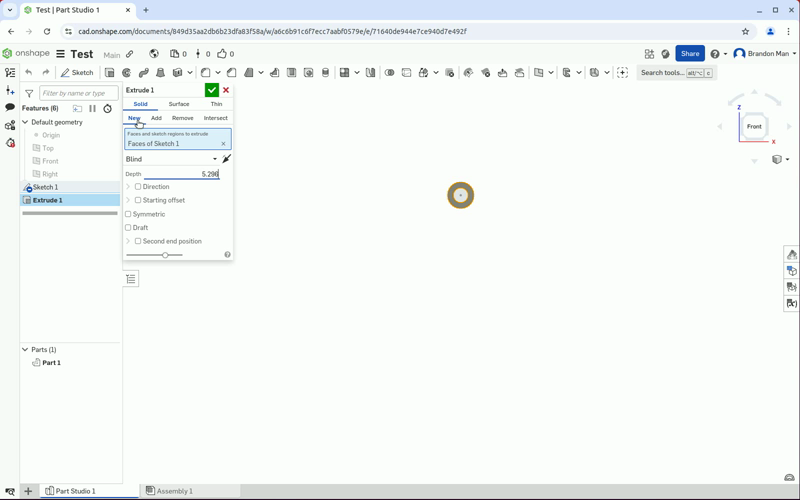
key(tab, 3)
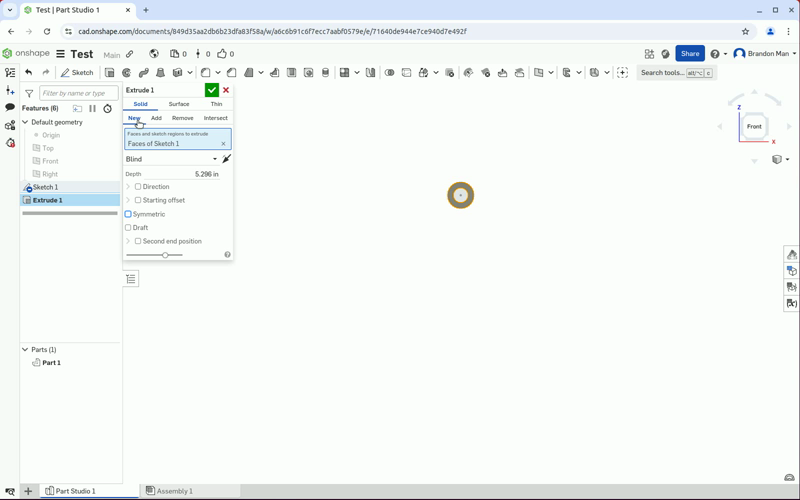
key(space)
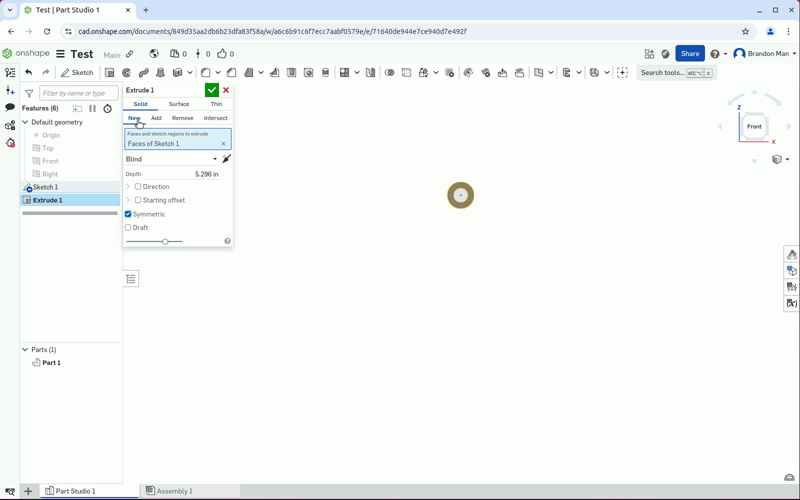
key(enter)
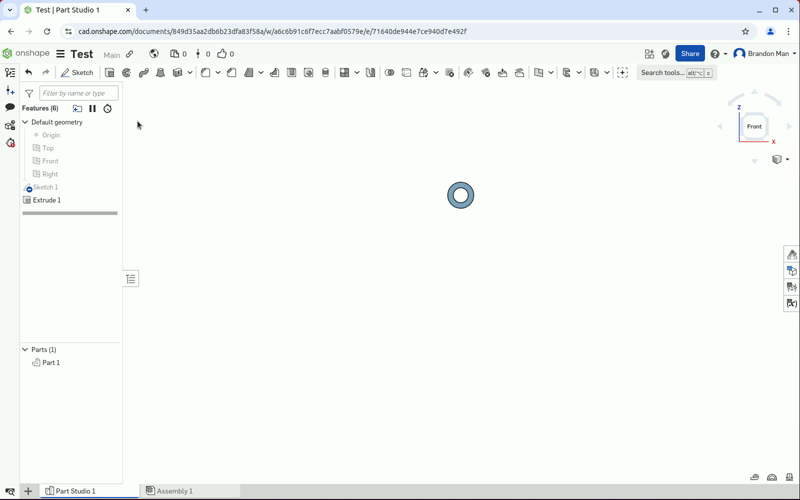
key(shift+h)
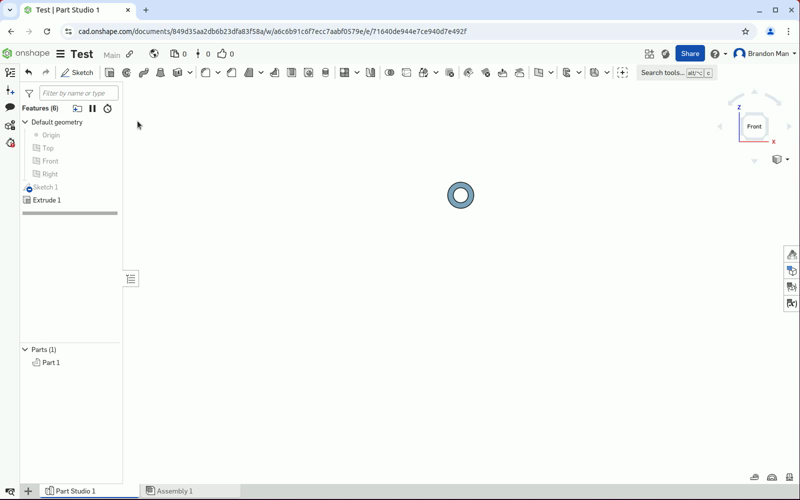
key(shift+h)
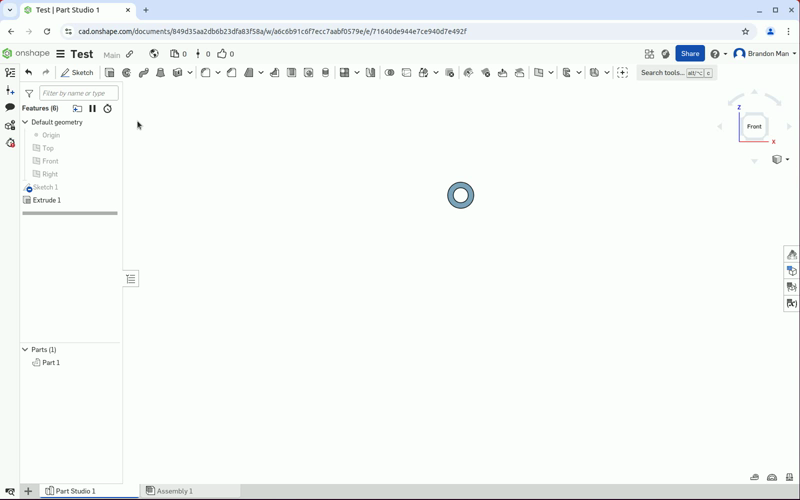
mouse_move(73, 189)
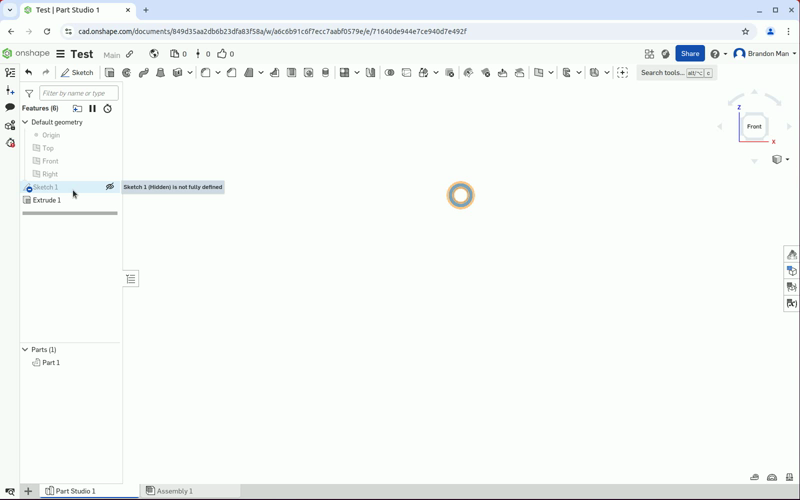
click(73, 189)
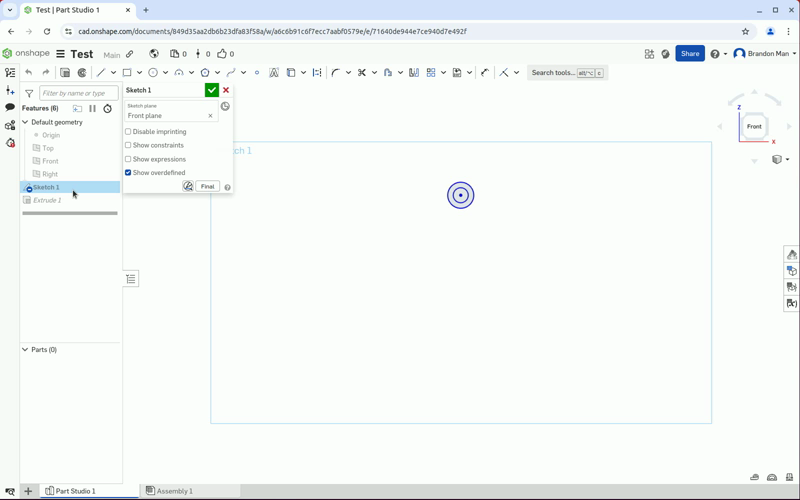
mouse_move(229, 92)
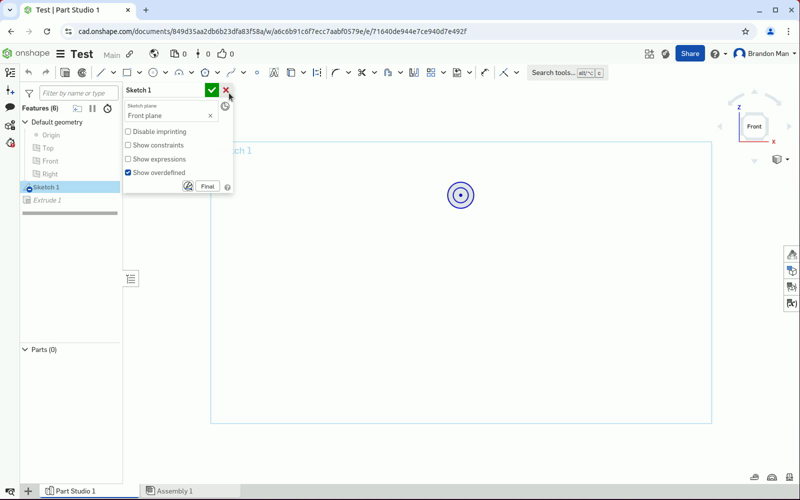
click(229, 92)
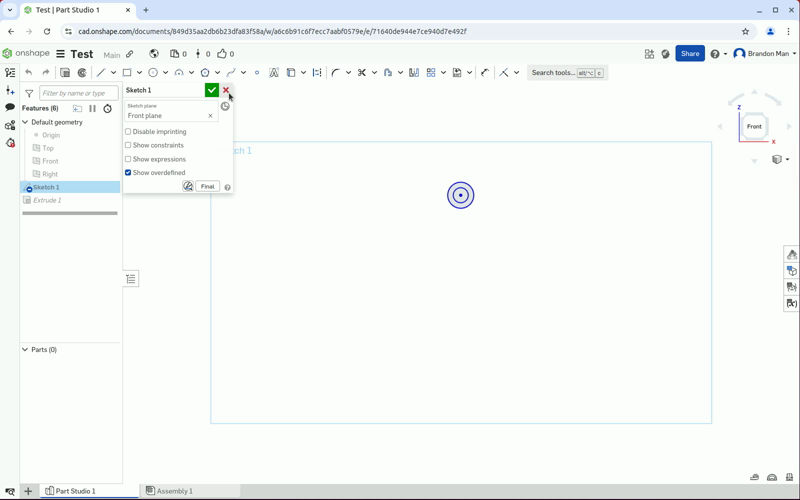
key(shift+s)
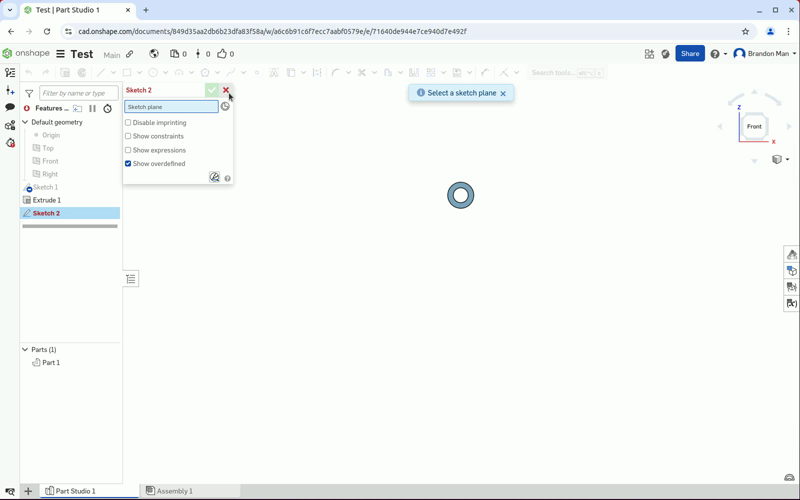
mouse_move(73, 163)
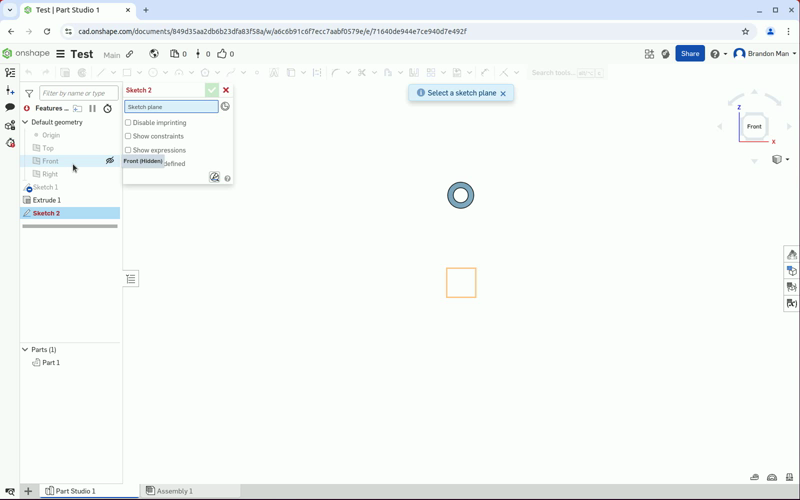
click(73, 163)
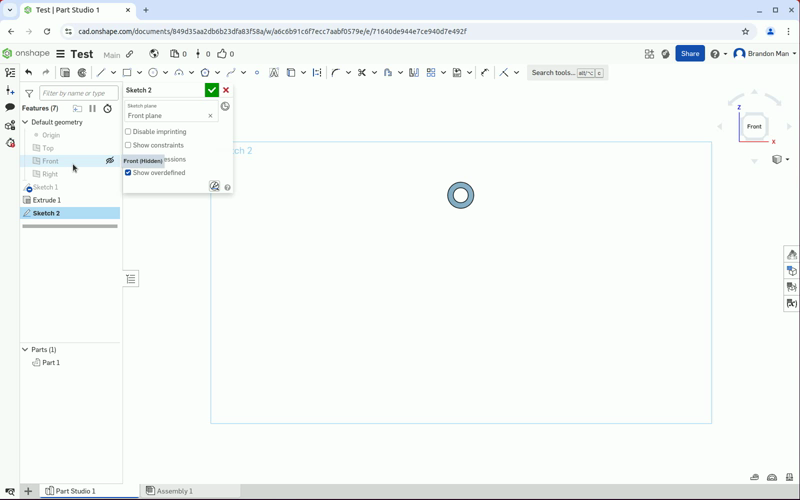
mouse_move(73, 352)
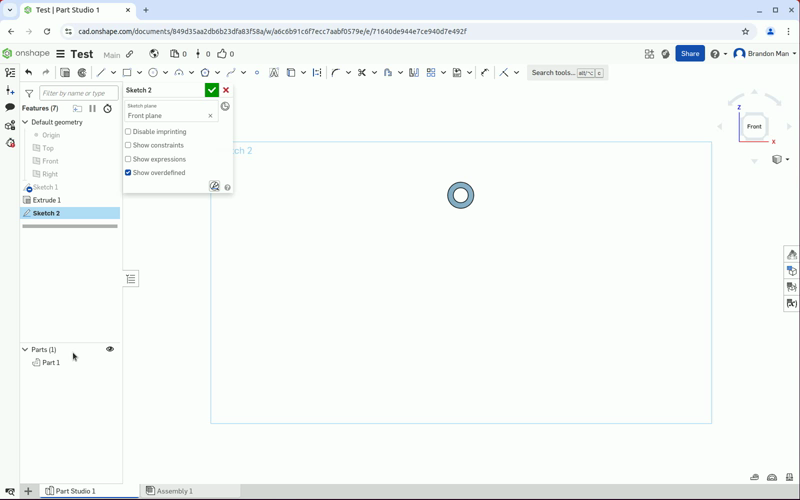
key(y)
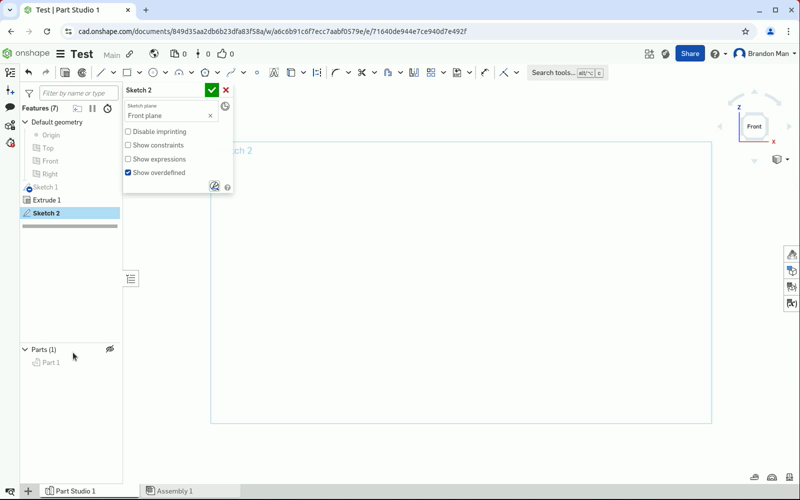
key(c)
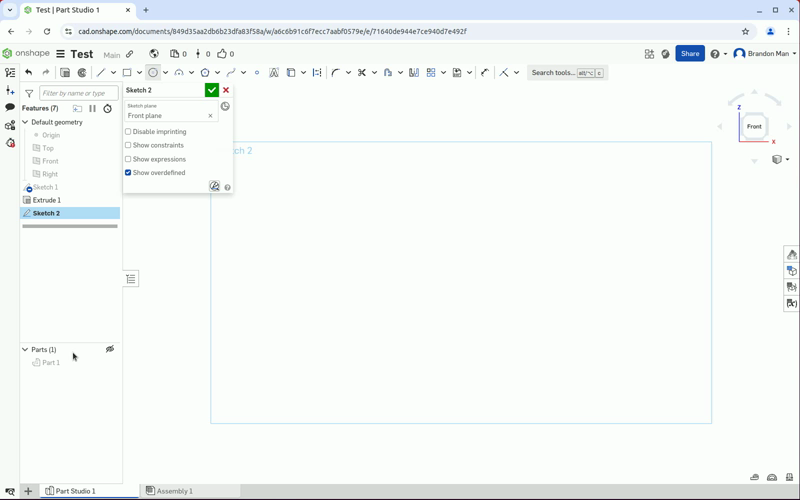
key_down(shift)
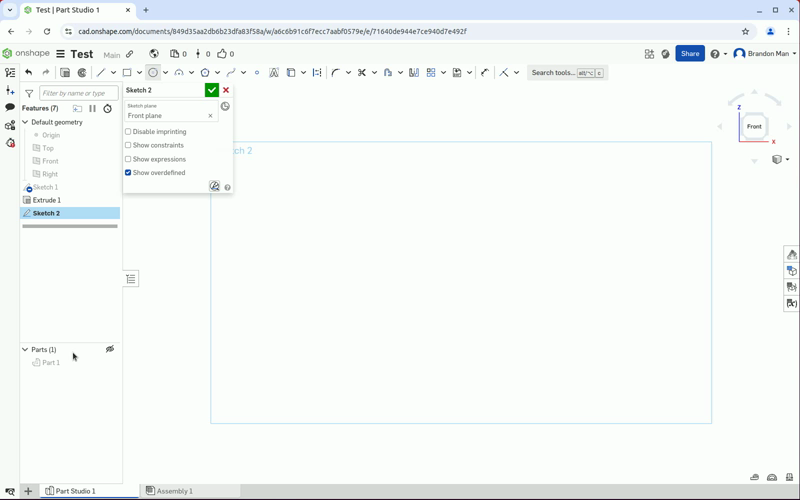
mouse_move(374, 282)
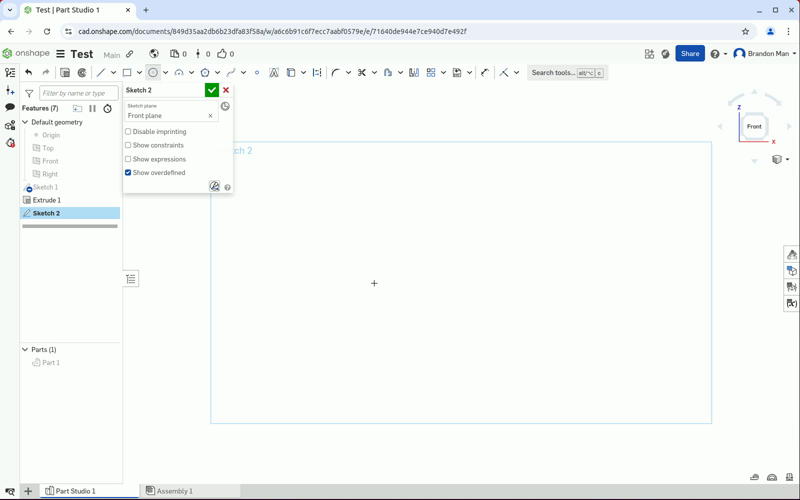
click(374, 282)
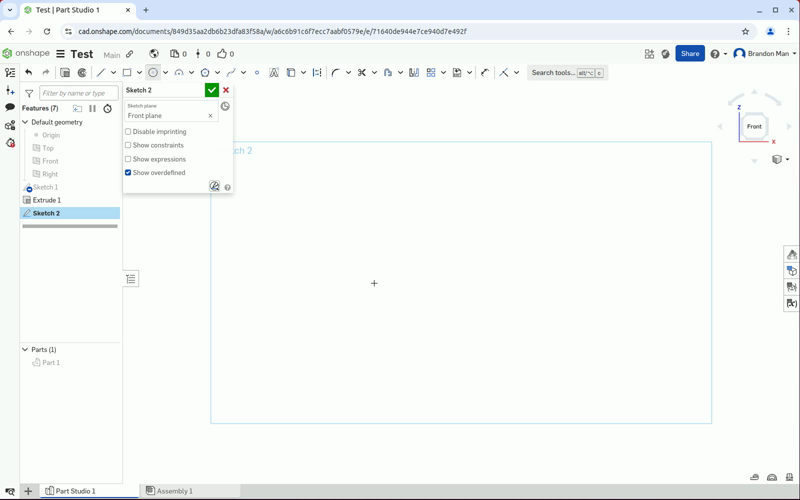
key_up(shift)
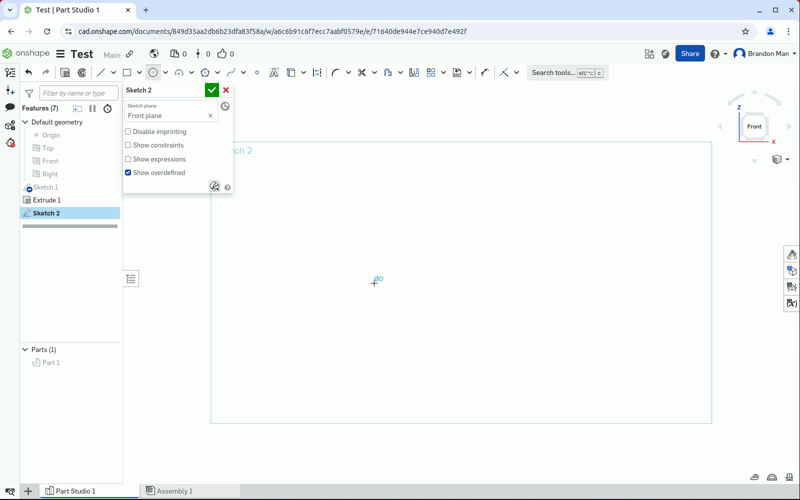
mouse_move(399, 282)
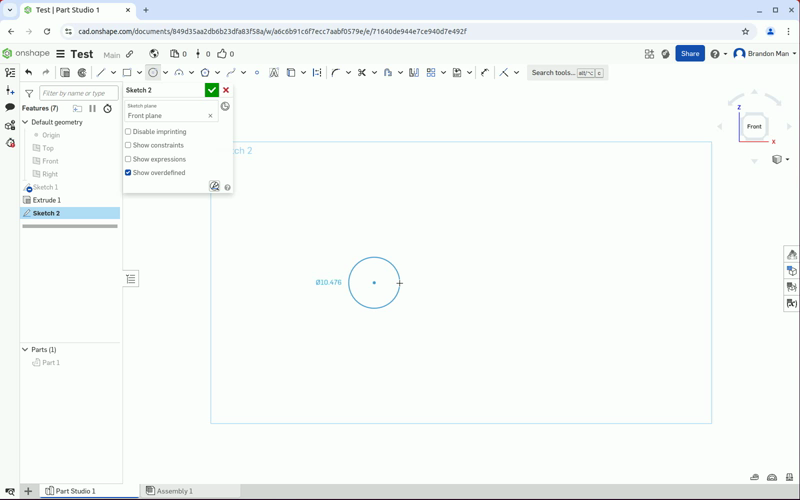
click(399, 282)
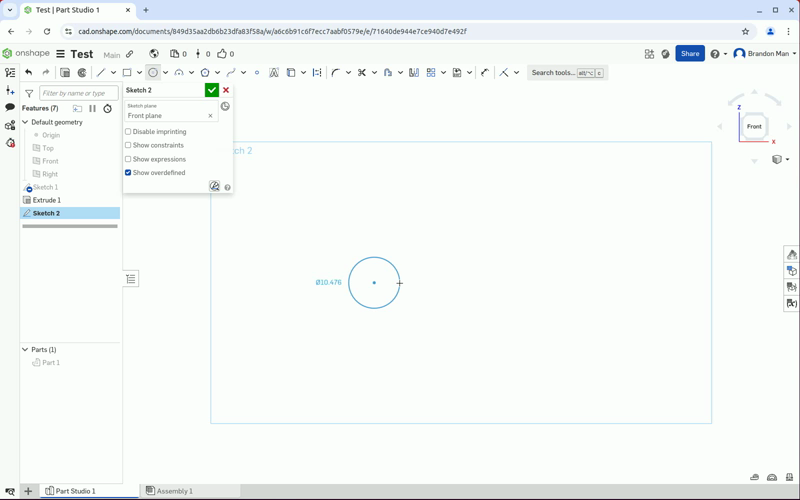
key(esc)
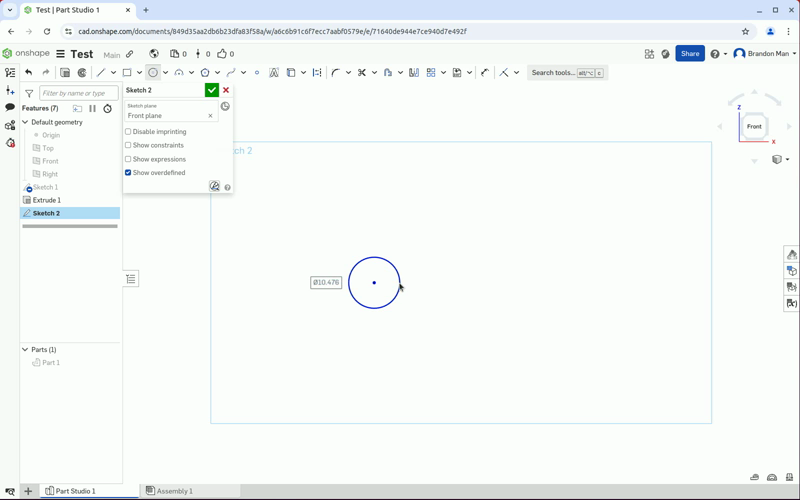
key(c)
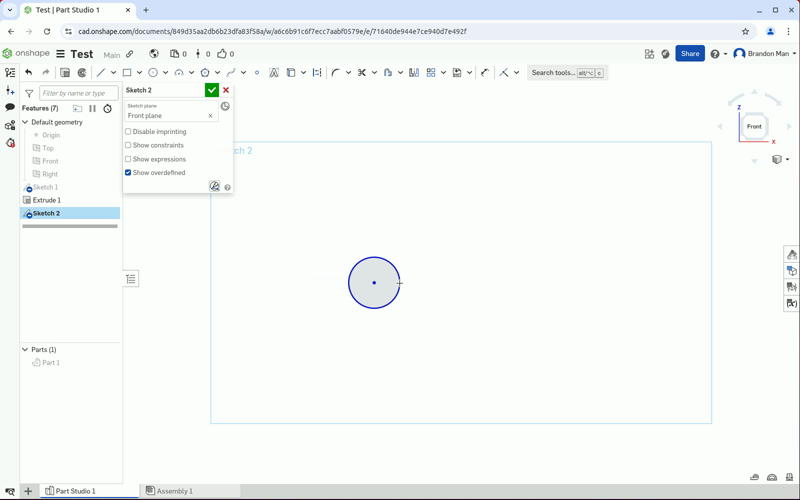
key_down(shift)
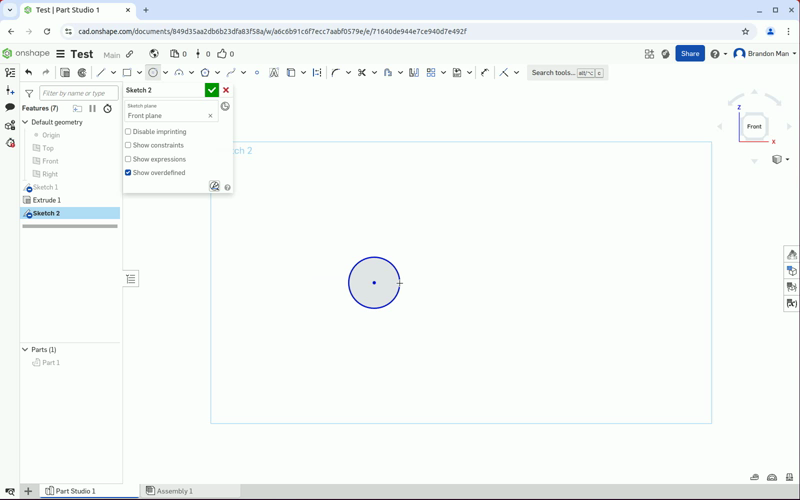
mouse_move(374, 282)
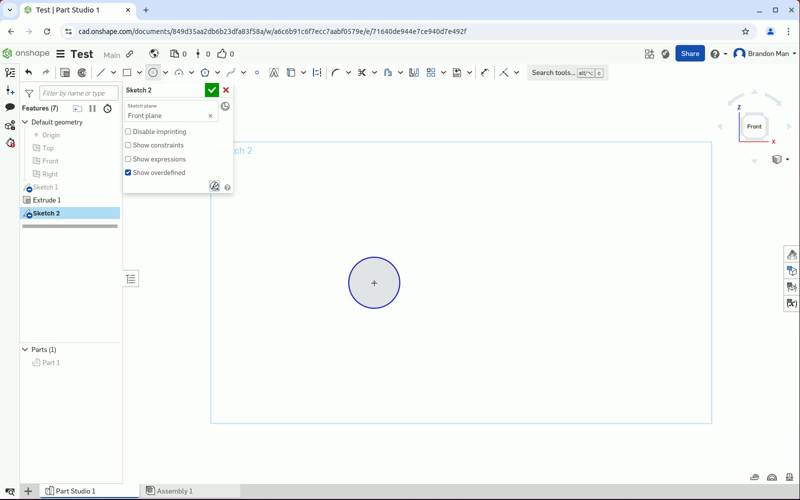
click(374, 282)
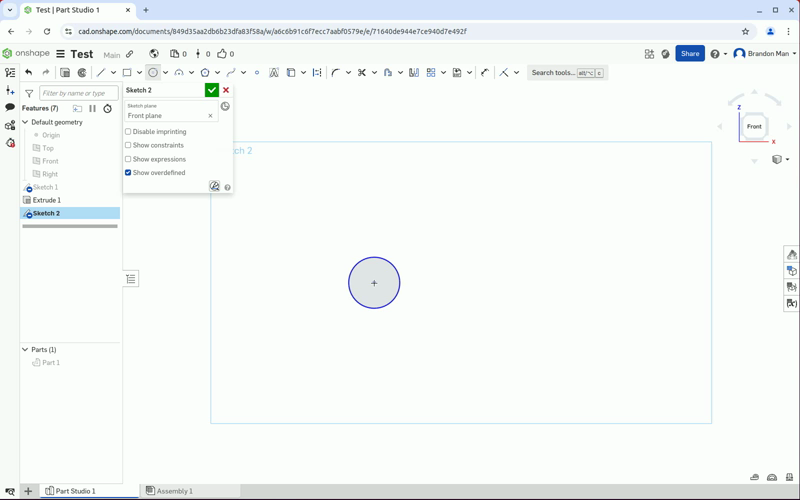
key_up(shift)
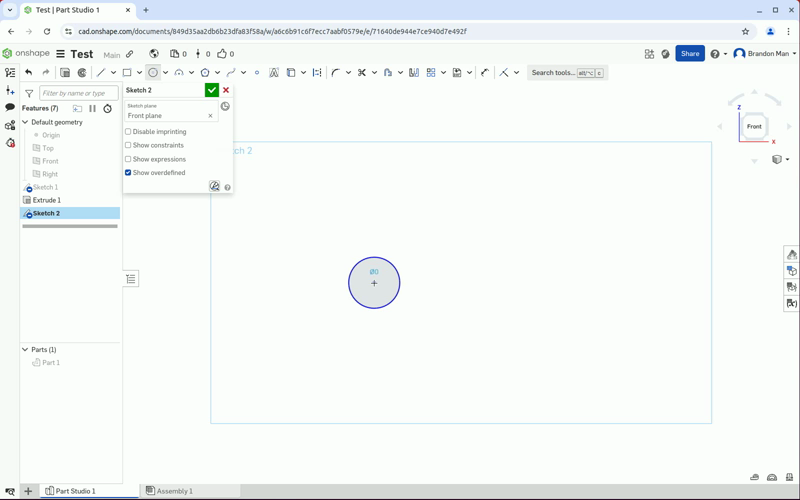
mouse_move(386, 282)
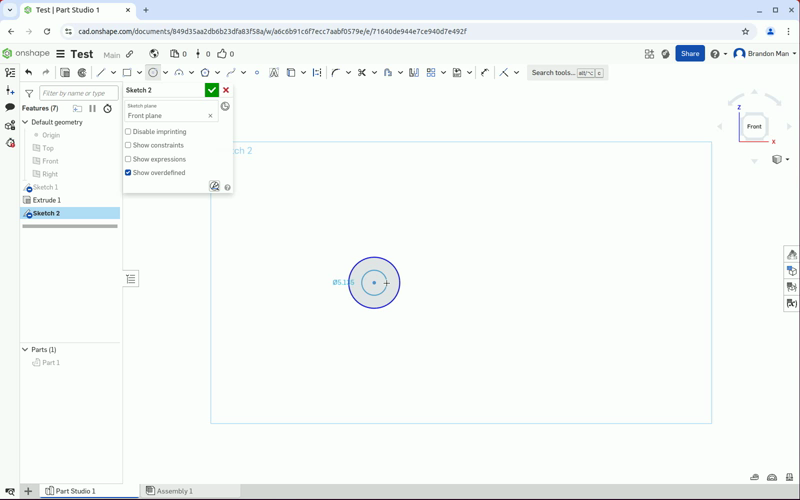
click(386, 282)
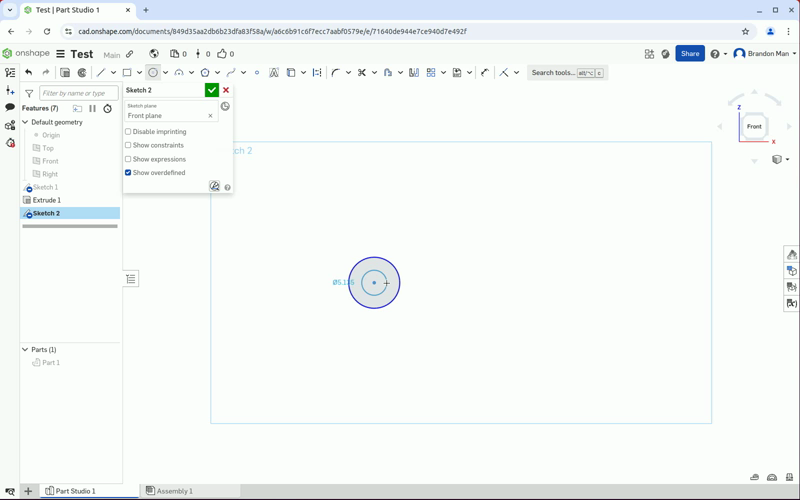
key(esc)
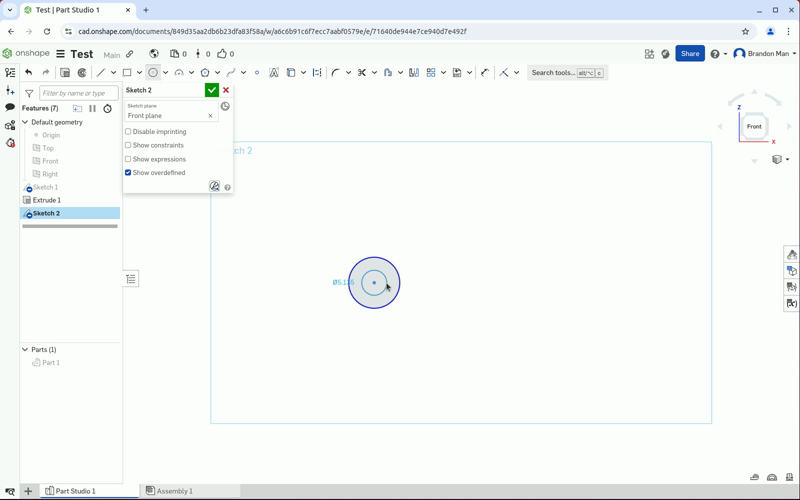
mouse_move(360, 302)
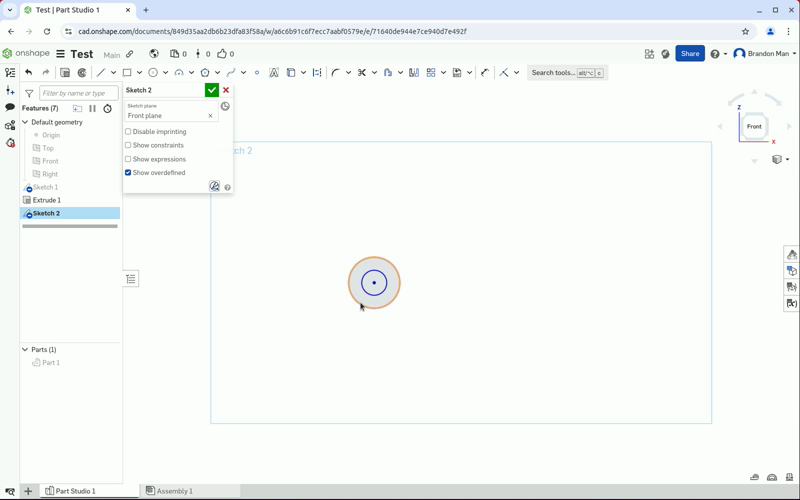
scroll(6)
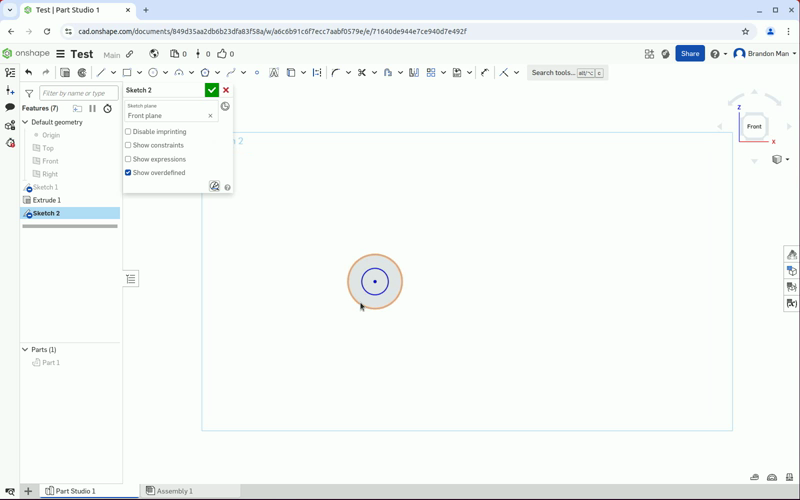
scroll(6)
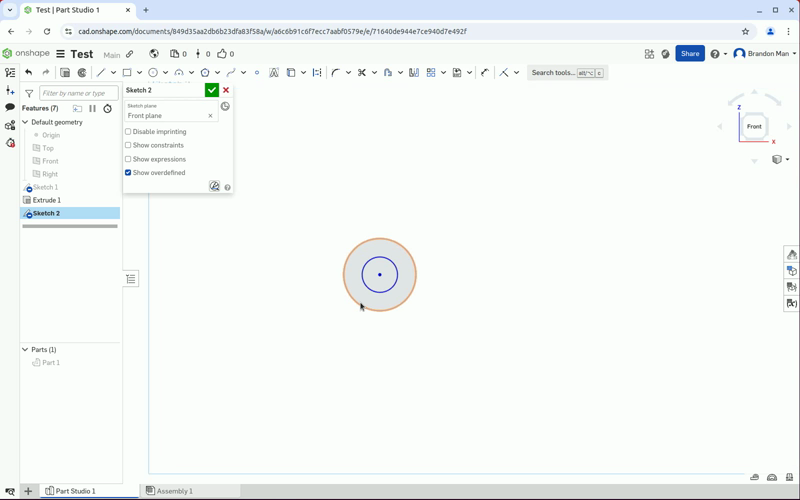
scroll(6)
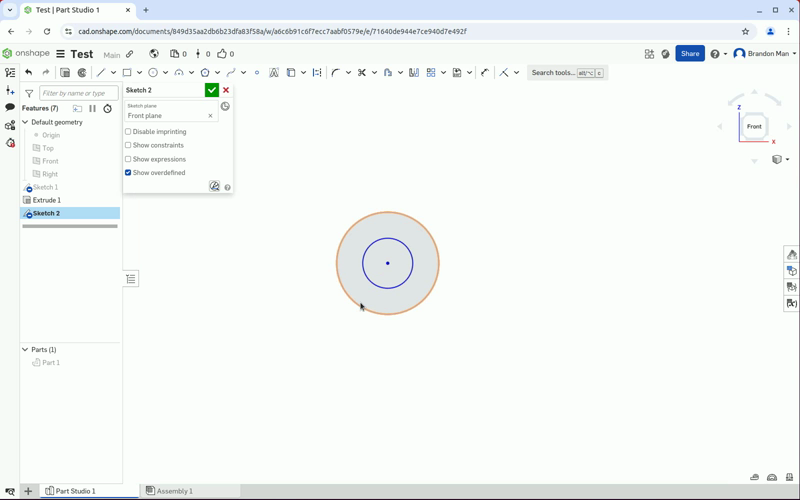
scroll(6)
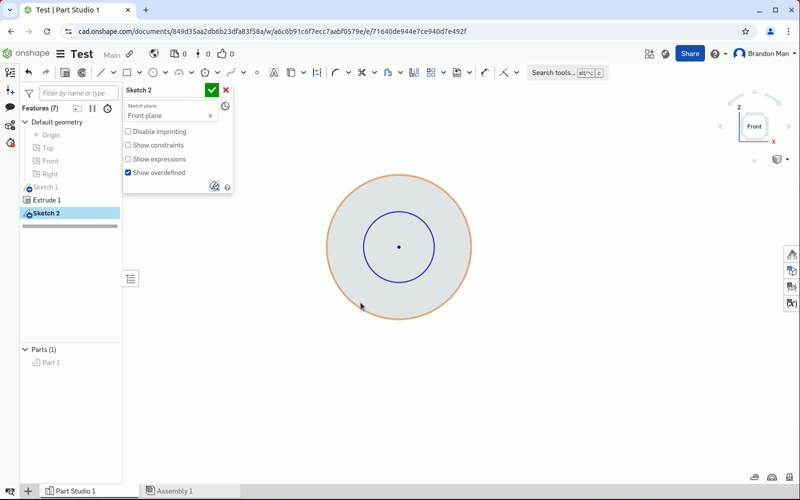
scroll(6)
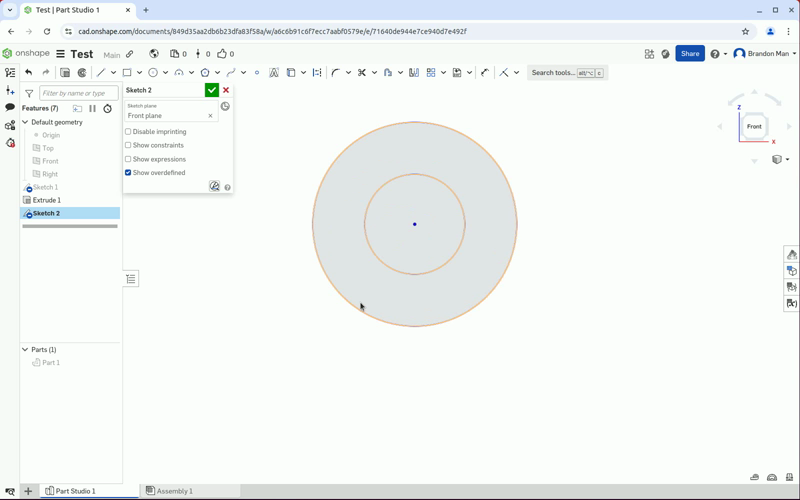
scroll(6)
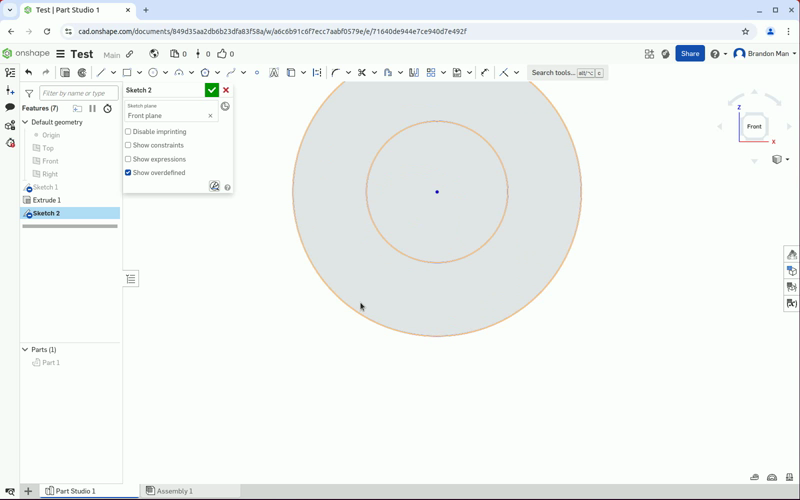
scroll(6)
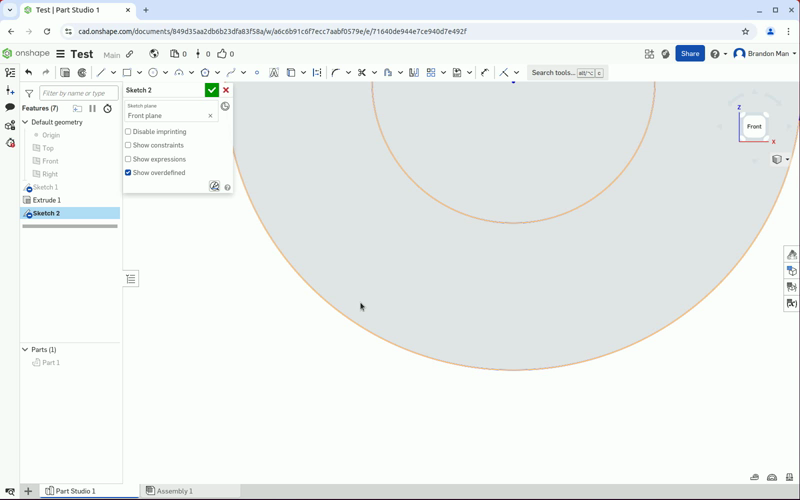
click(360, 302)
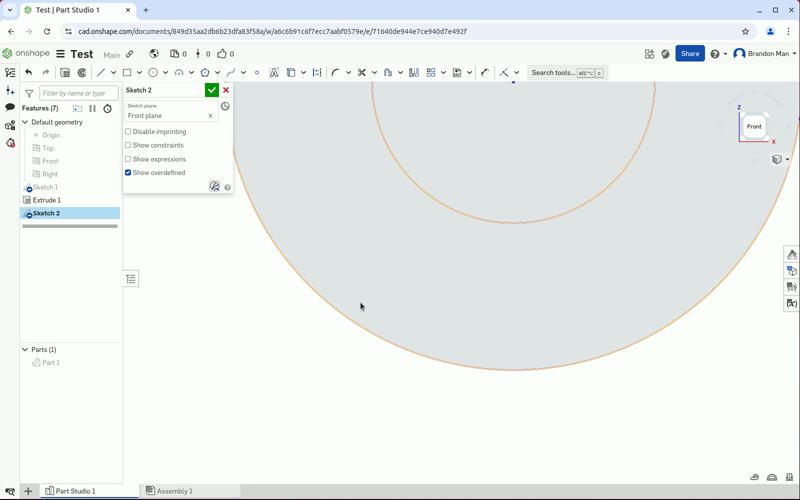
scroll(-6)
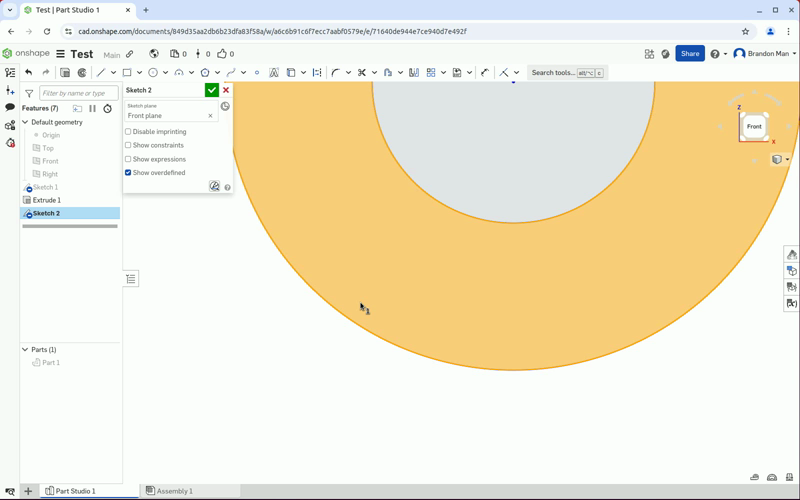
scroll(-6)
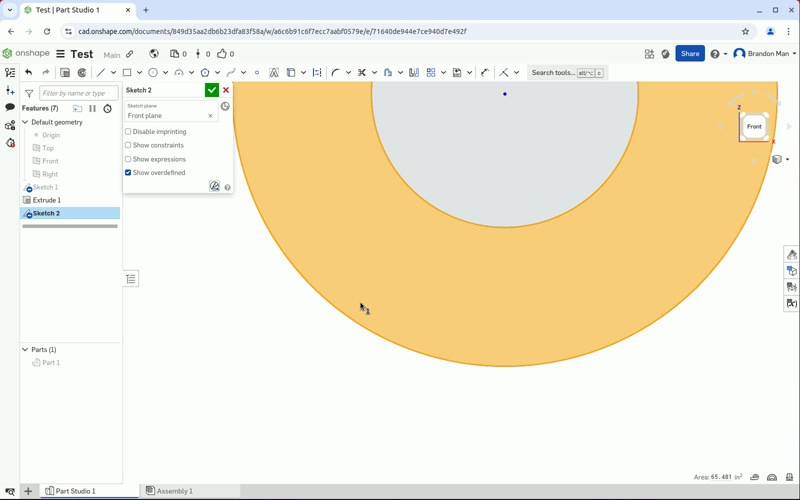
scroll(-6)
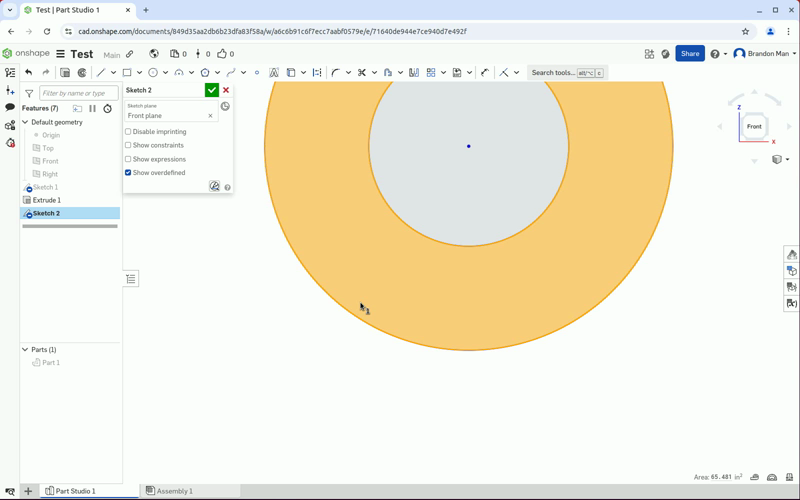
scroll(-6)
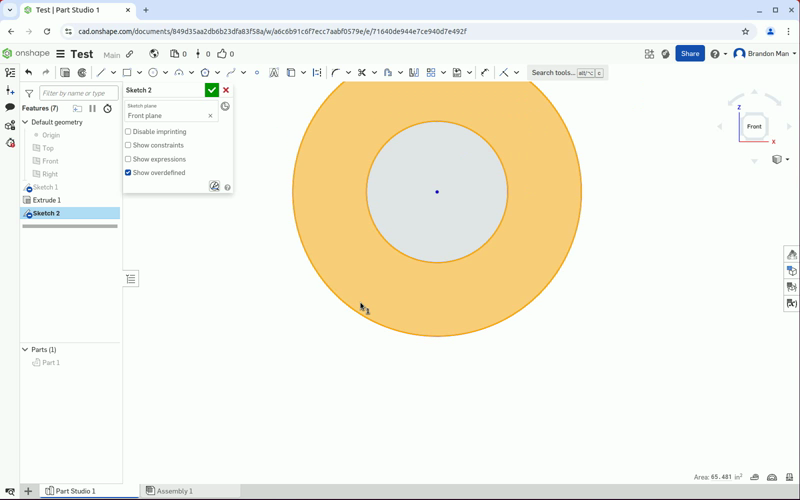
scroll(-6)
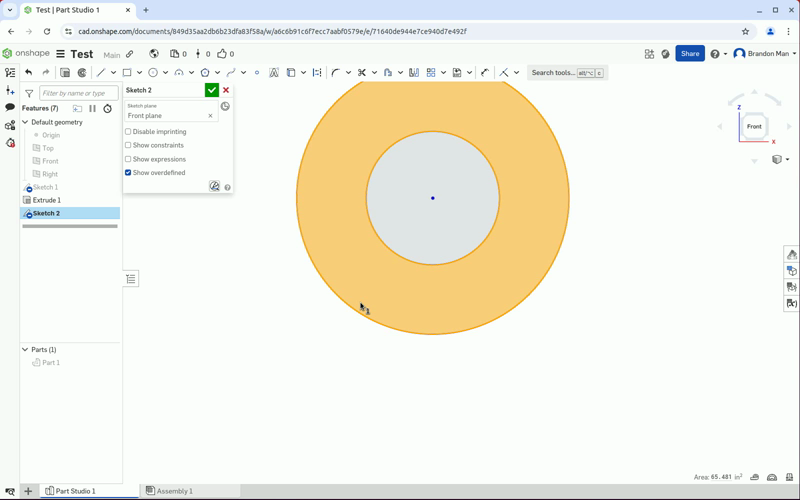
scroll(-6)
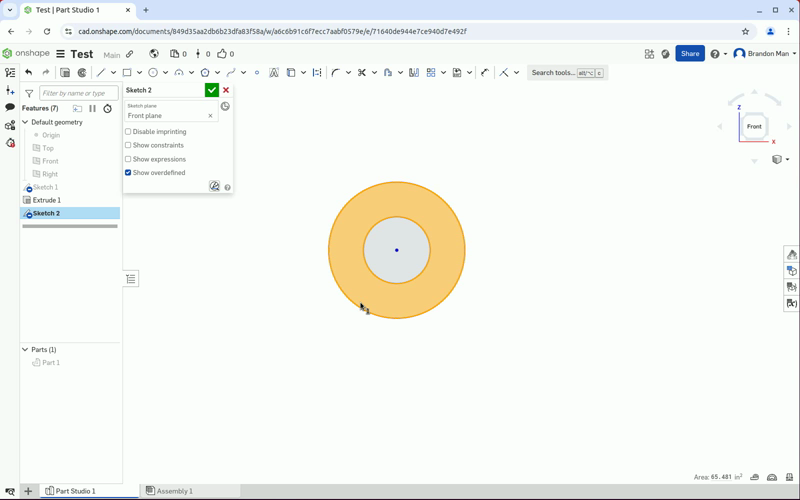
scroll(-6)
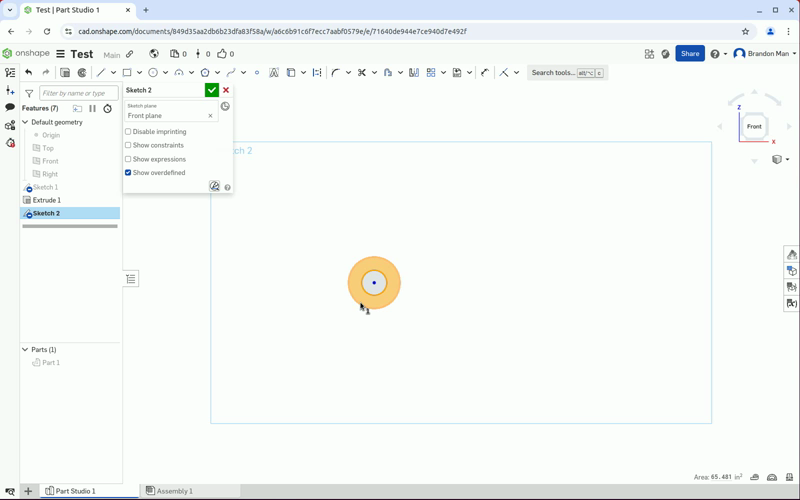
mouse_move(73, 352)
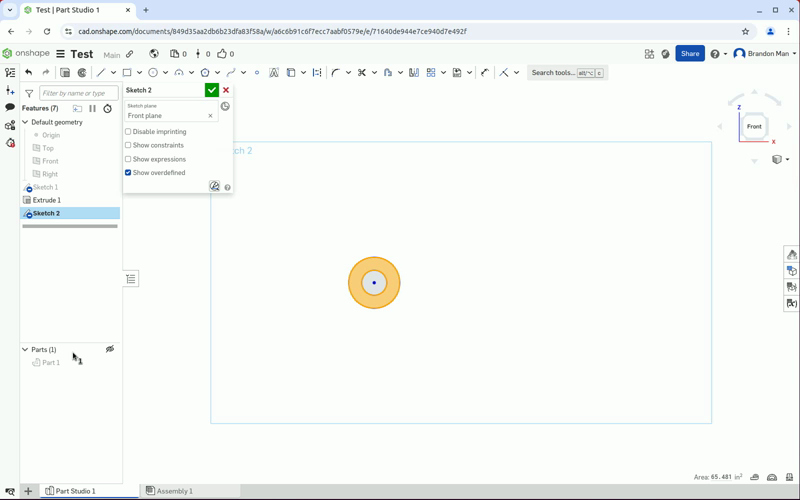
key(shift+y)
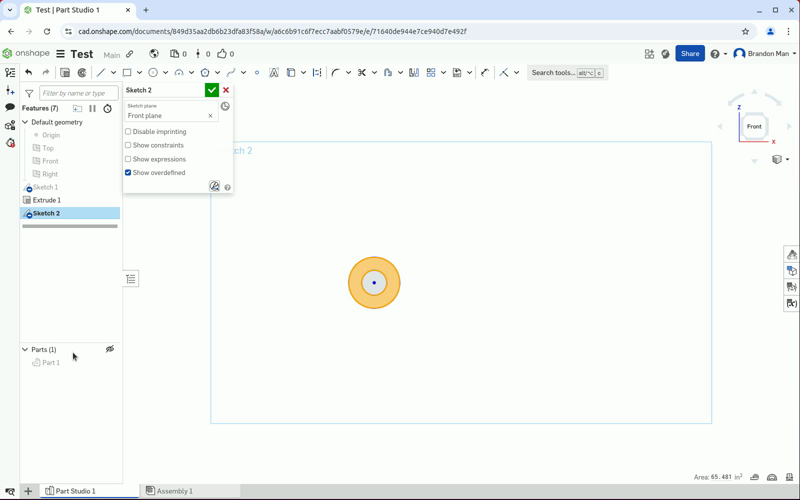
key(shift+e)
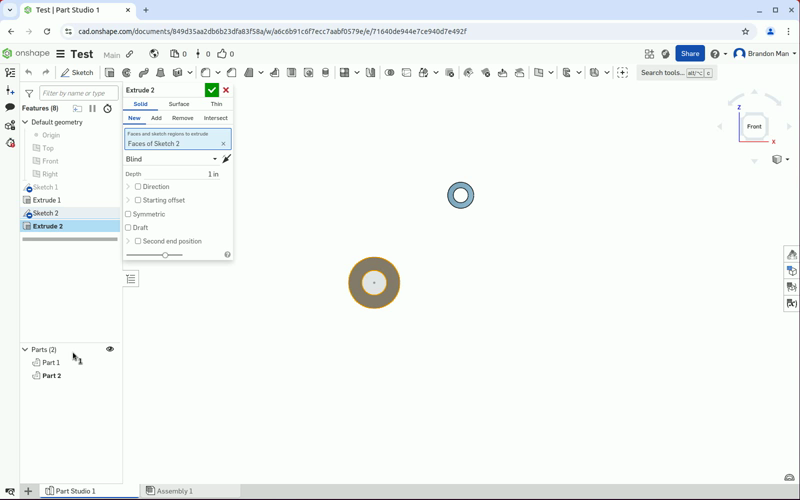
mouse_move(143, 106)
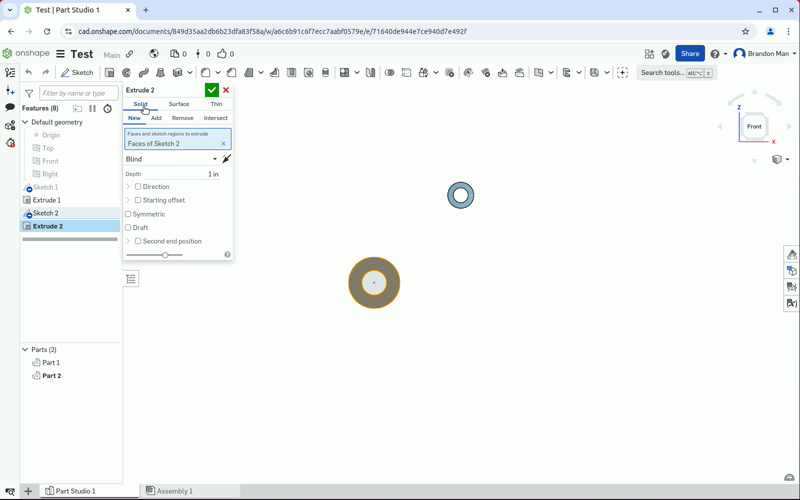
click(143, 106)
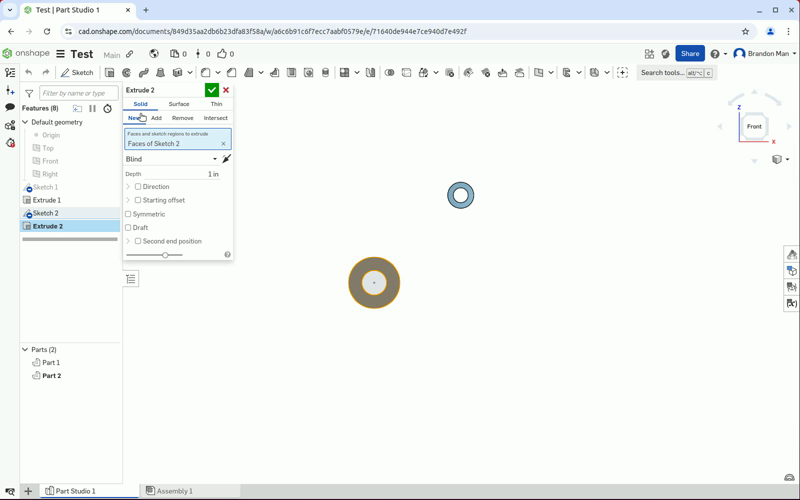
mouse_move(137, 120)
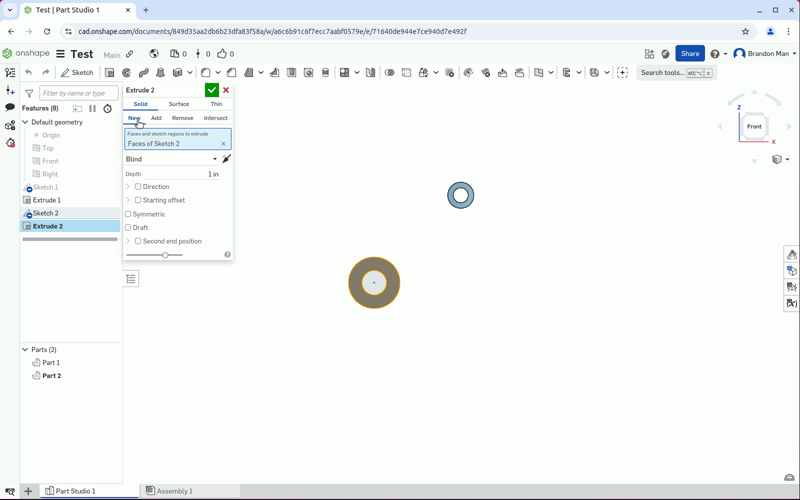
click(137, 120)
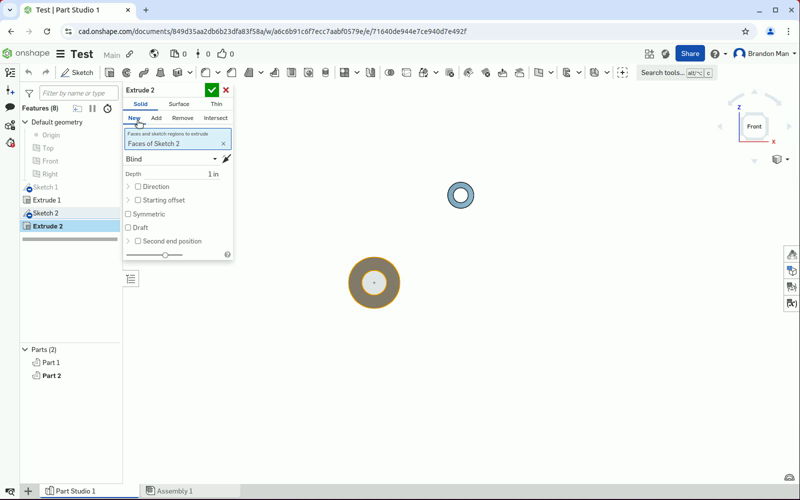
key(tab, 4)
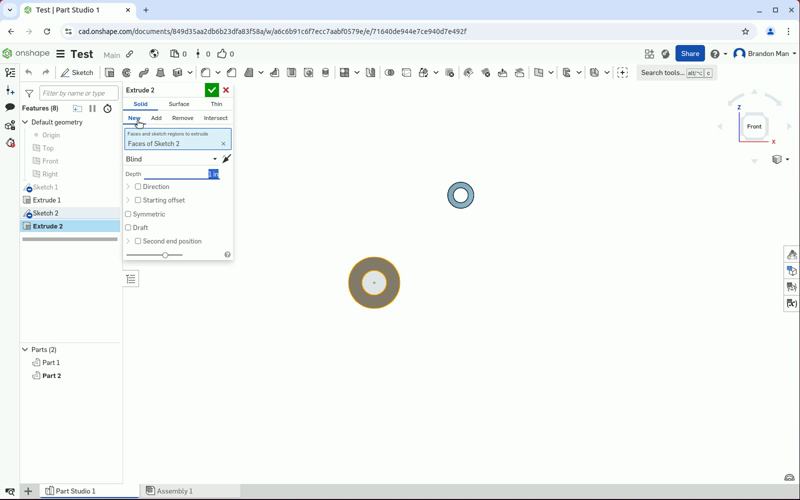
text(5.296)
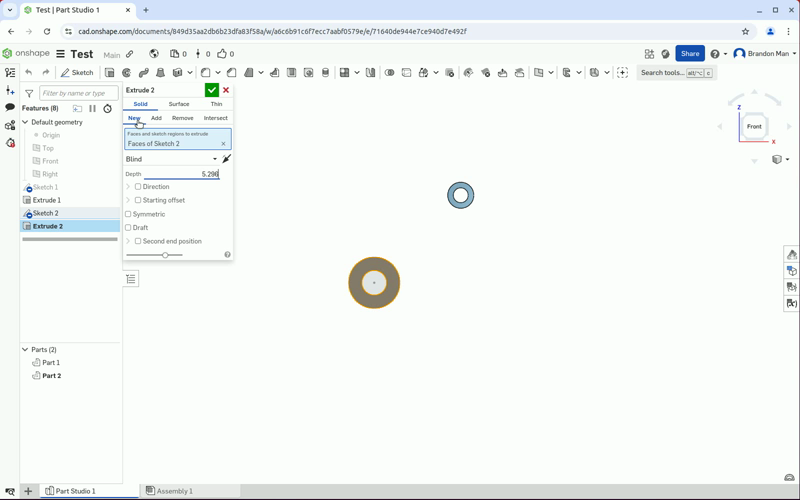
key(tab, 3)
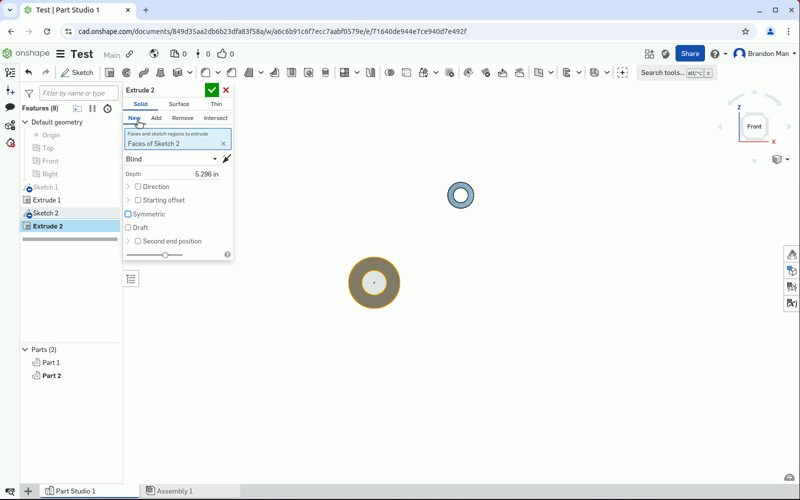
key(space)
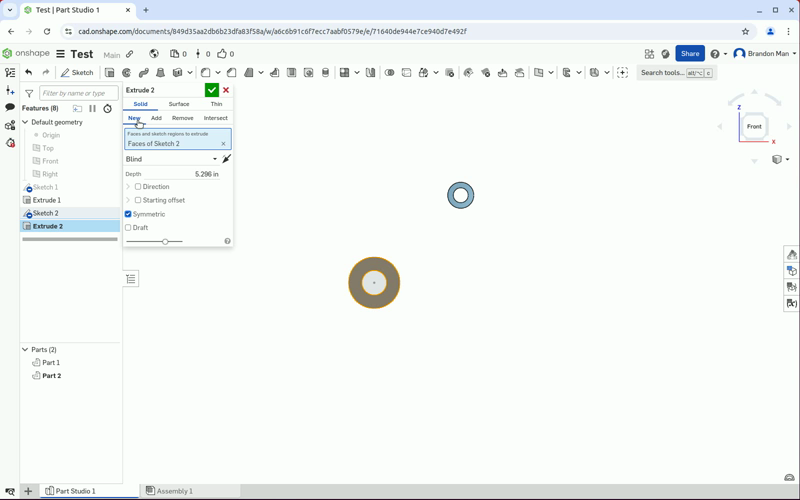
key(enter)
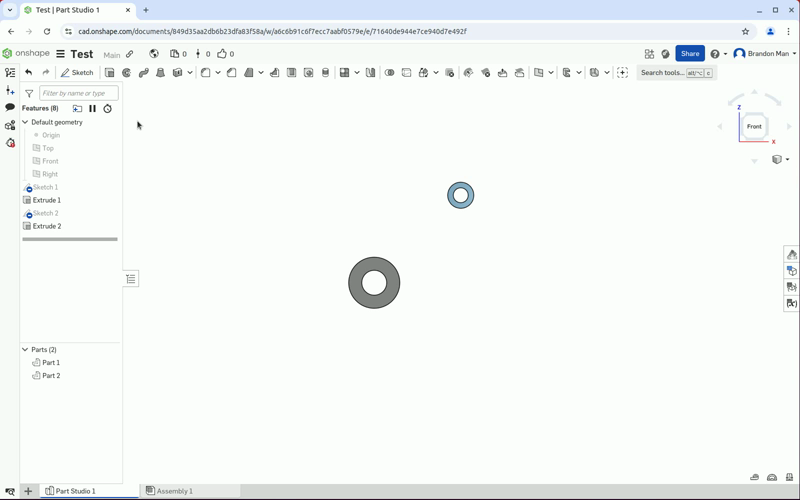
key(shift+h)
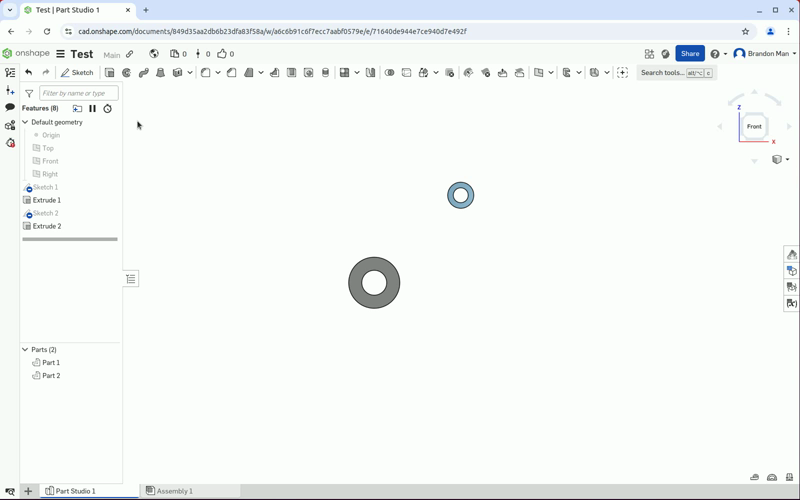
key(shift+h)
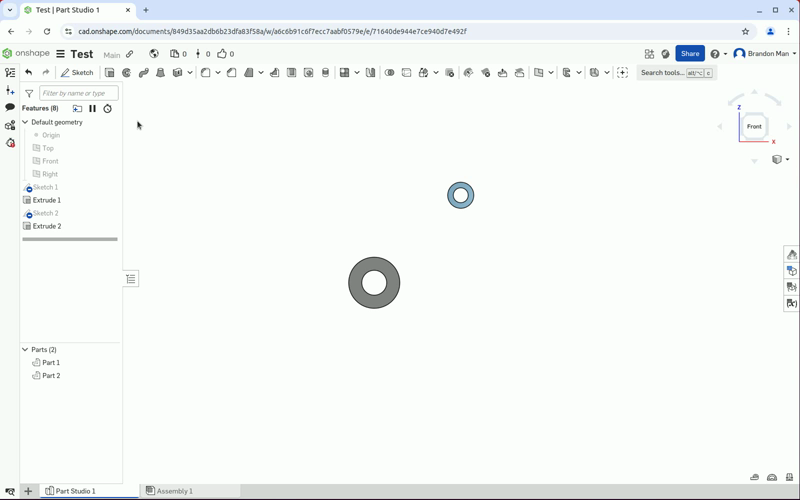
mouse_move(73, 189)
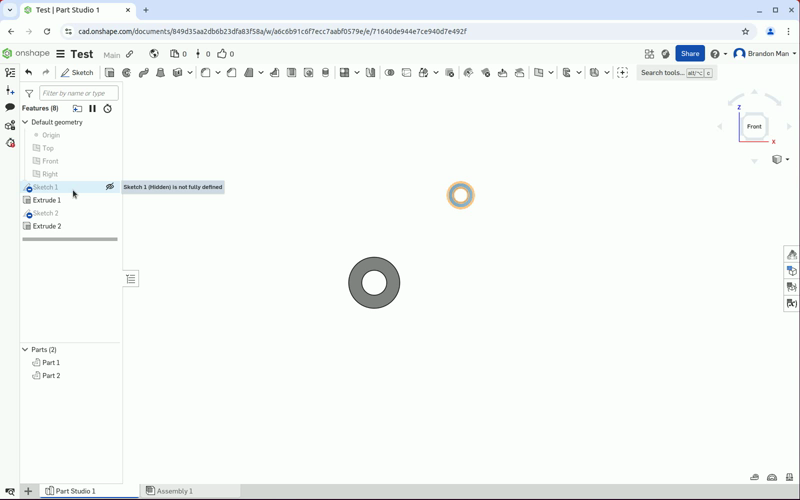
click(73, 189)
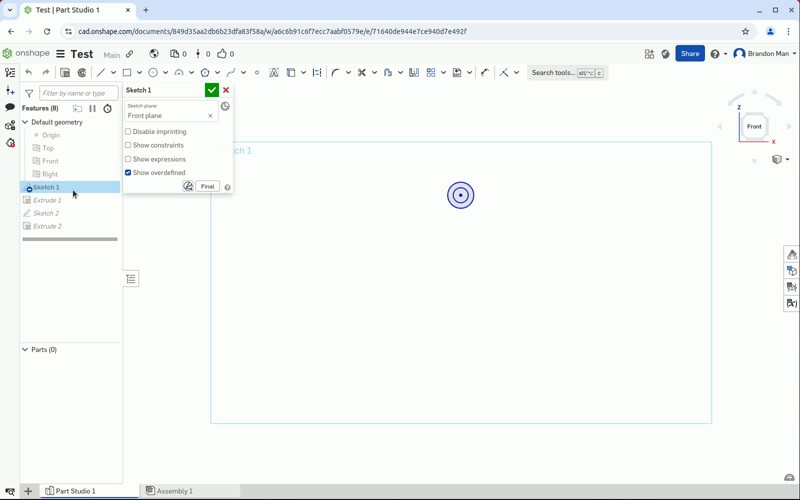
mouse_move(229, 92)
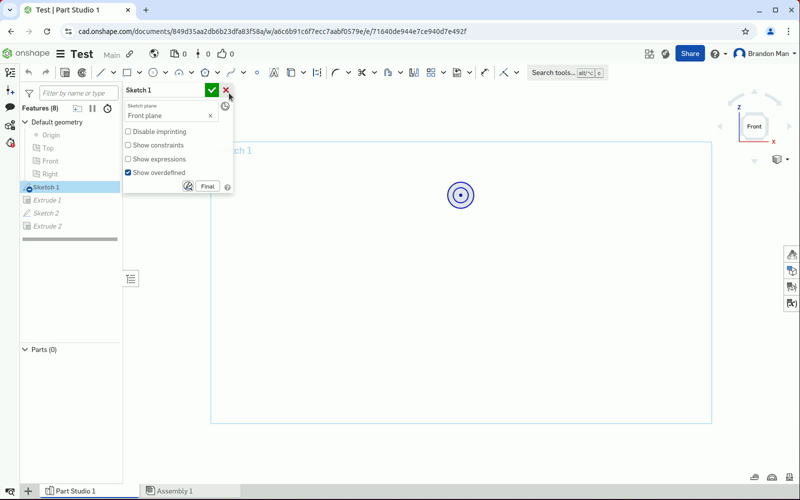
click(229, 92)
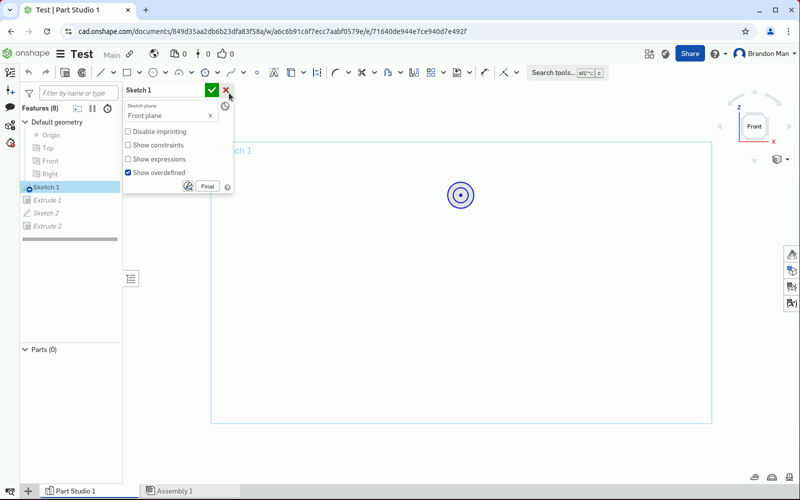
key(shift+s)
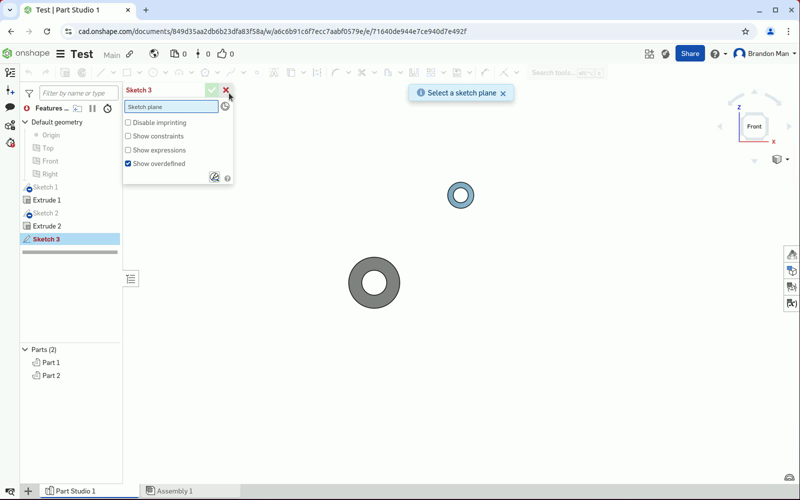
mouse_move(73, 163)
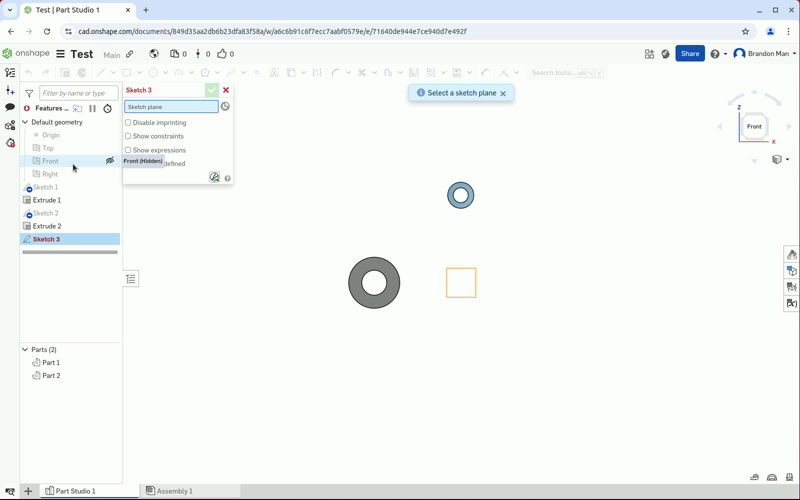
click(73, 163)
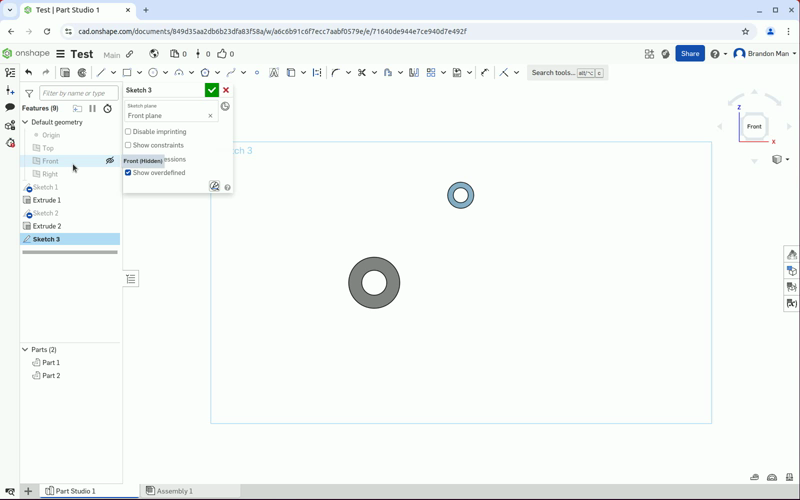
mouse_move(73, 352)
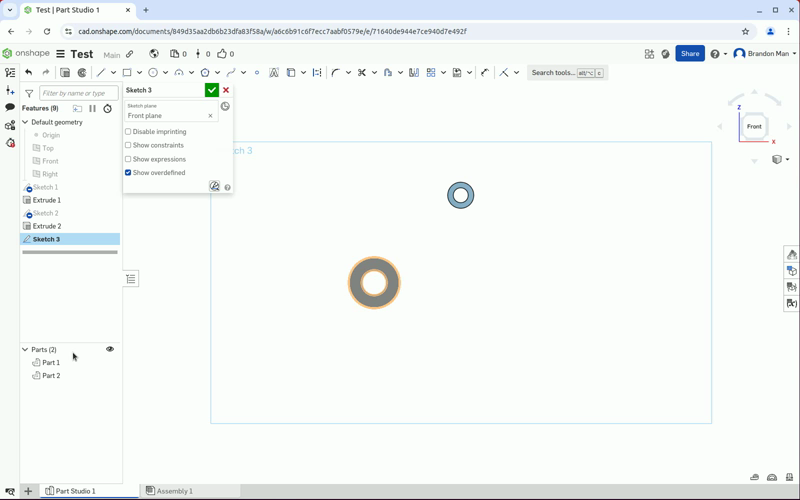
key(y)
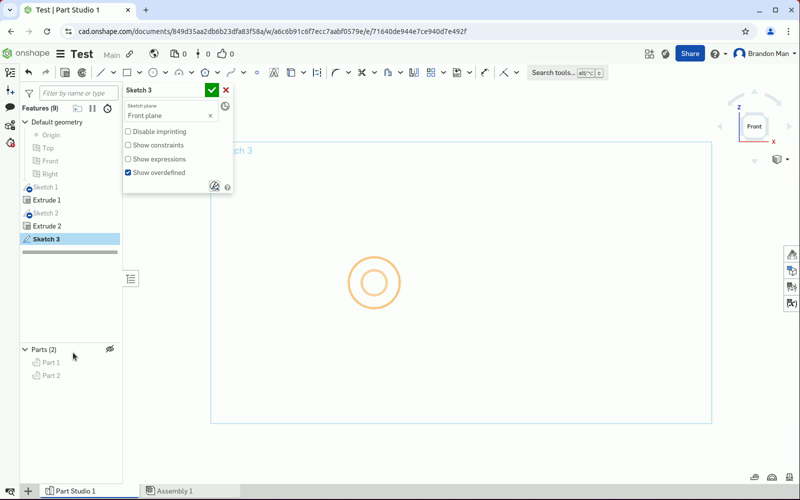
key(a)
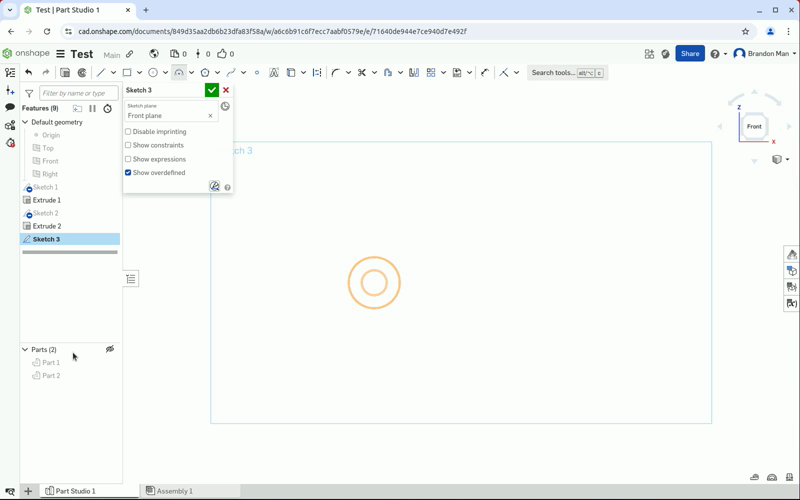
key_down(shift)
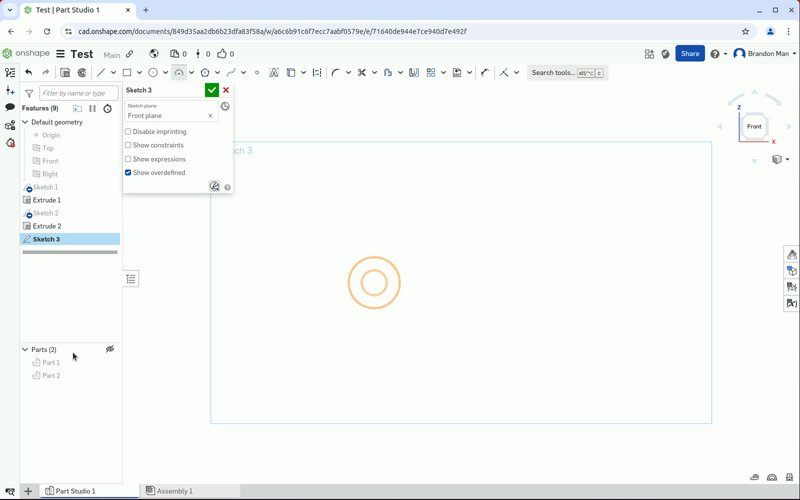
mouse_move(363, 259)
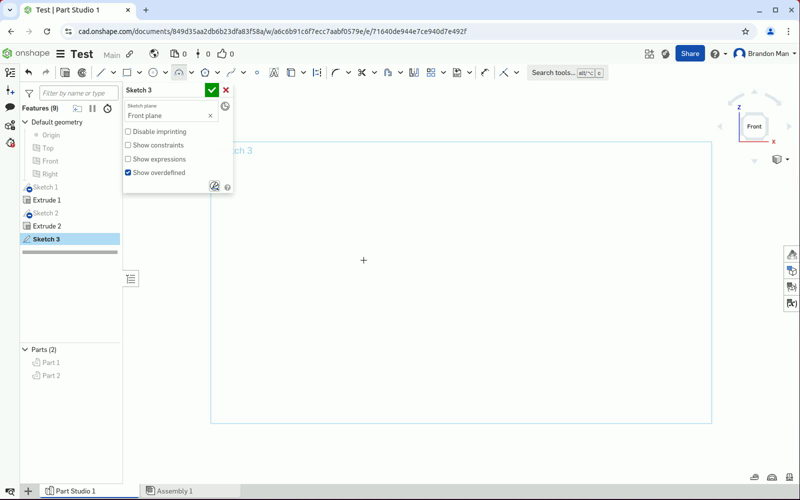
click(363, 259)
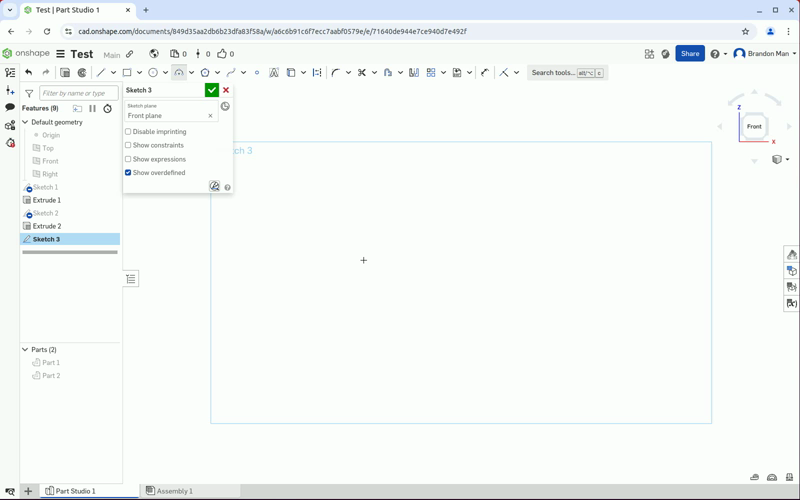
key_up(shift)
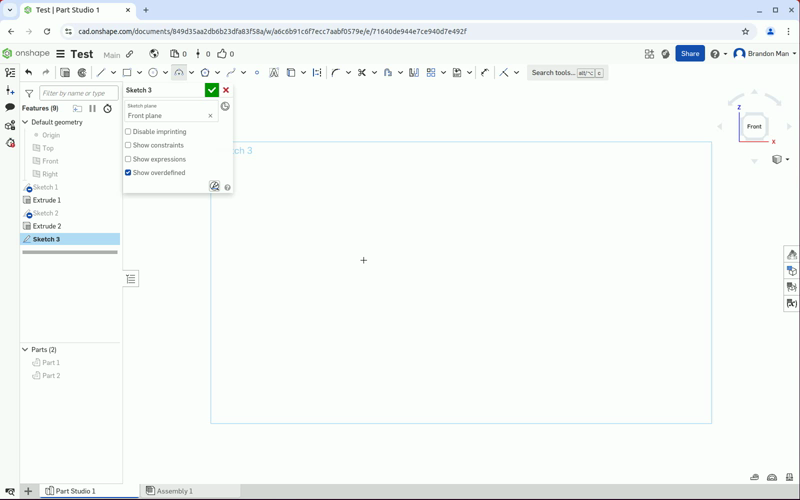
key_down(shift)
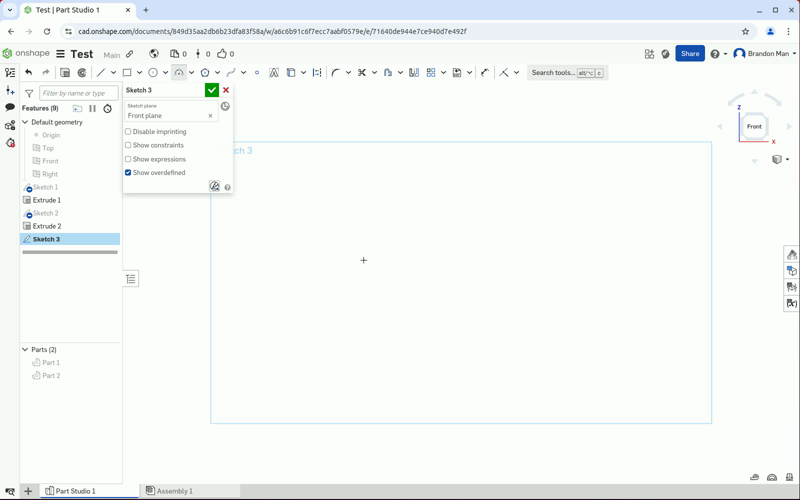
mouse_move(388, 262)
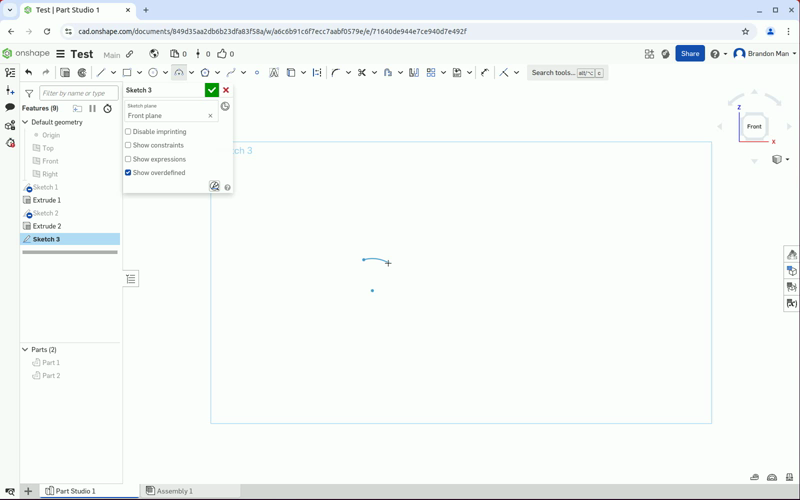
click(388, 262)
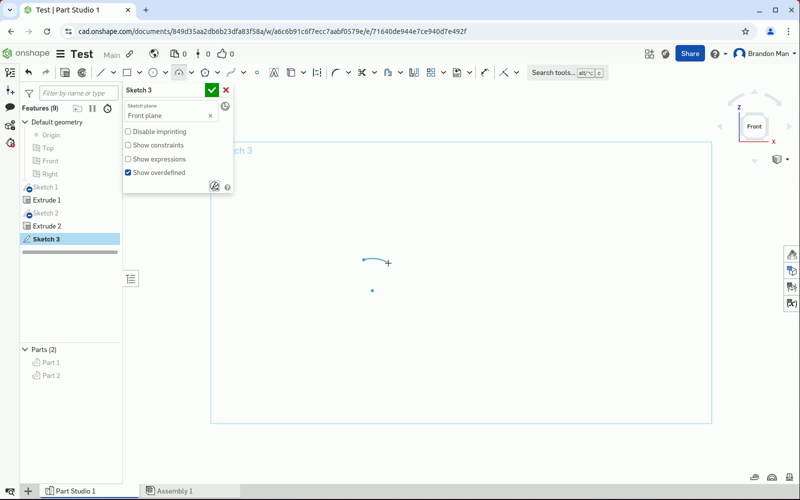
mouse_move(376, 257)
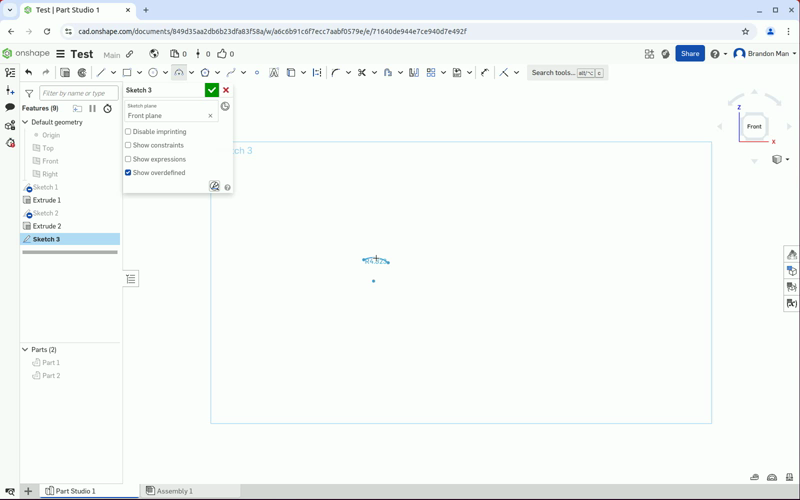
click(376, 257)
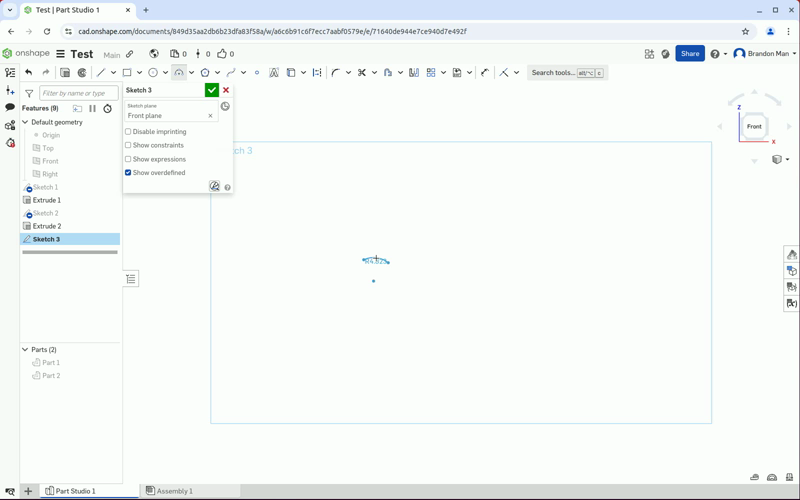
key_up(shift)
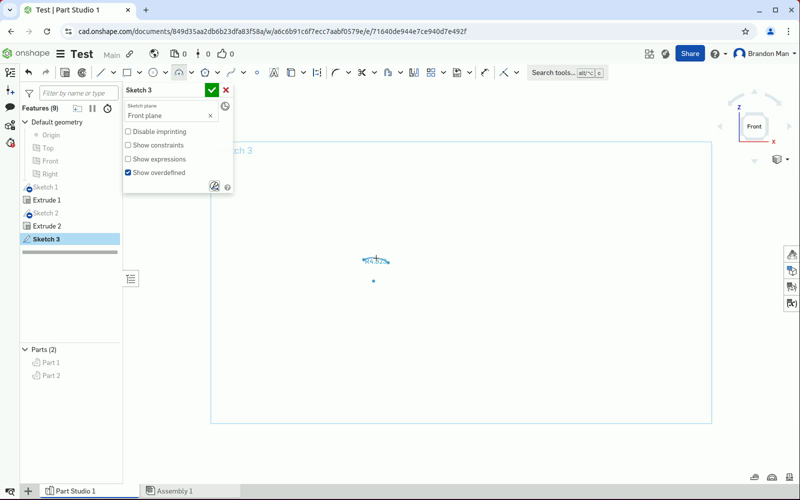
mouse_move(388, 262)
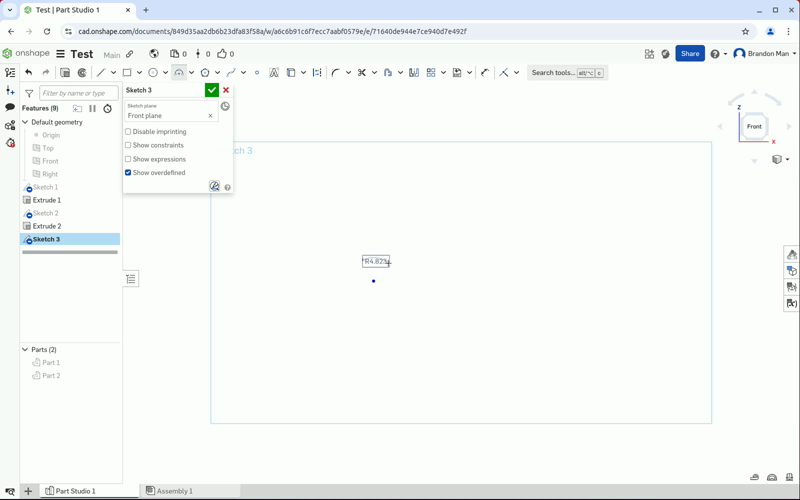
click(388, 262)
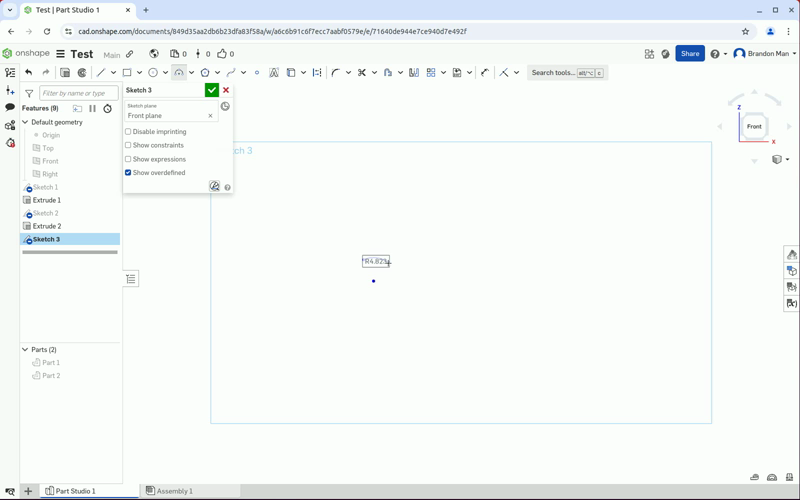
key_down(shift)
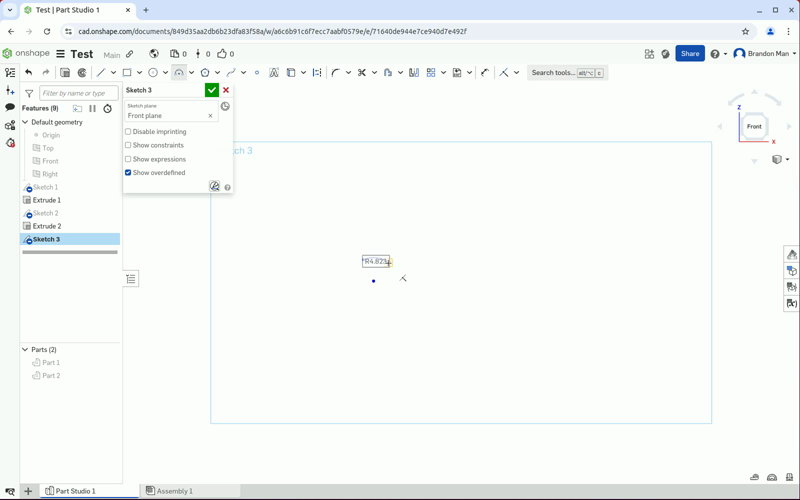
mouse_move(461, 207)
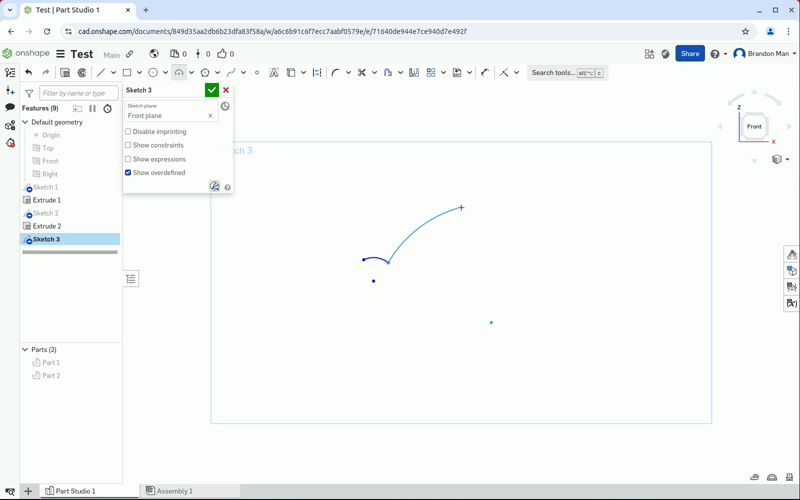
click(461, 207)
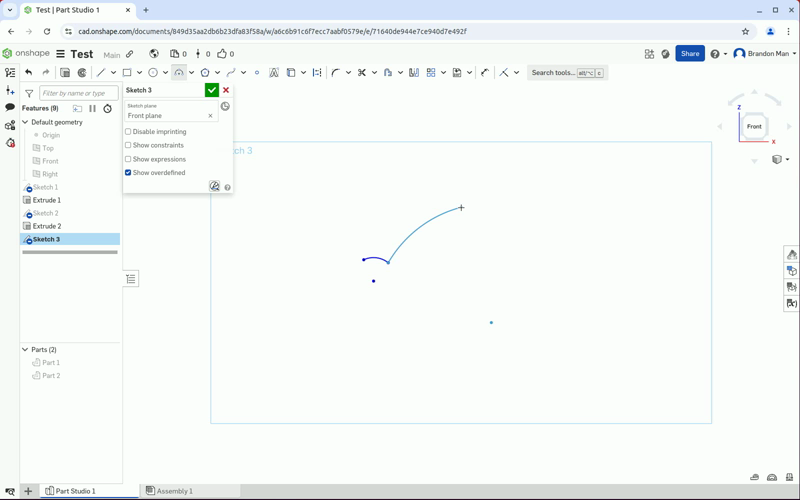
mouse_move(415, 222)
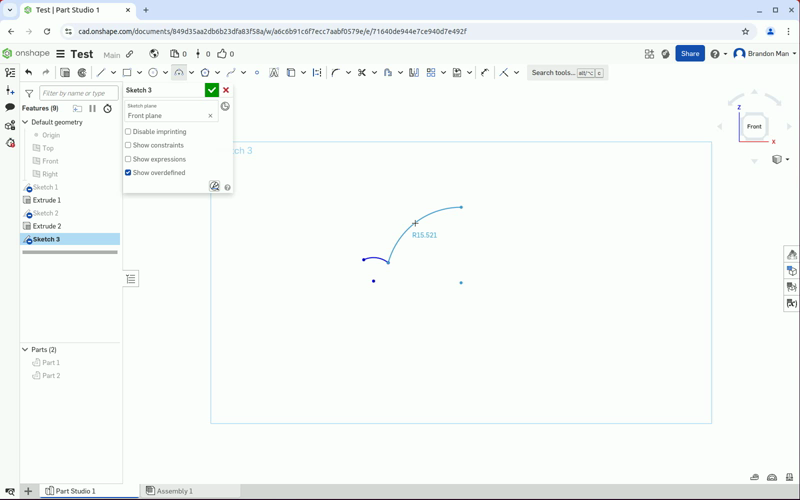
click(415, 222)
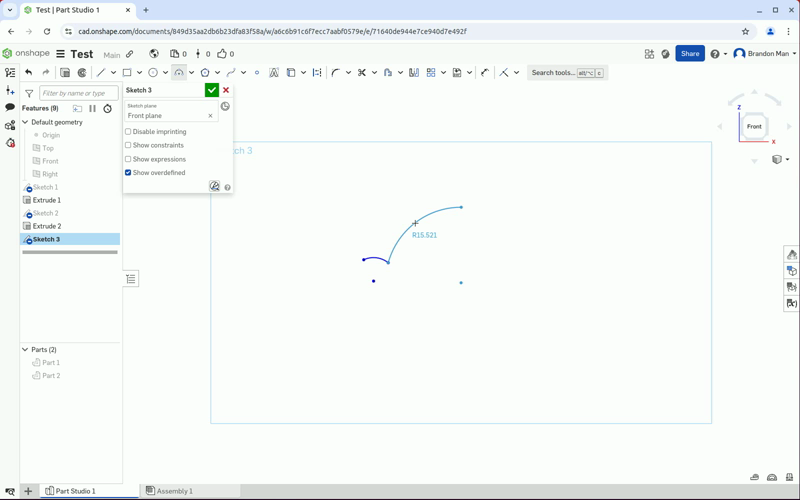
key_up(shift)
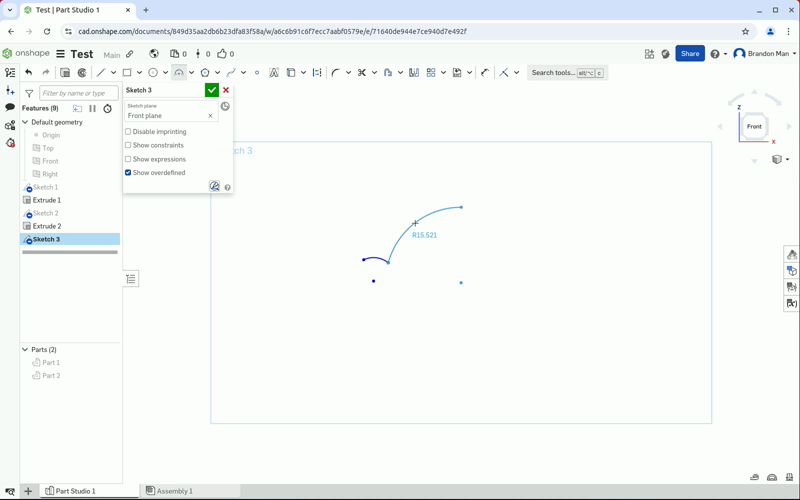
mouse_move(461, 207)
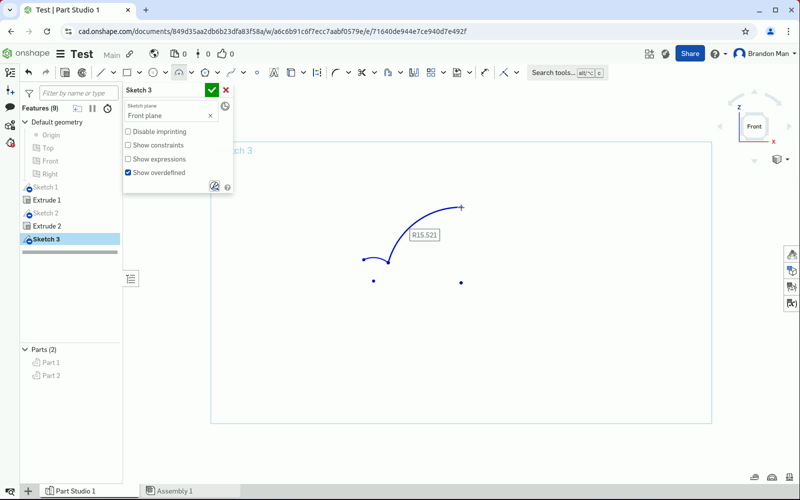
click(461, 207)
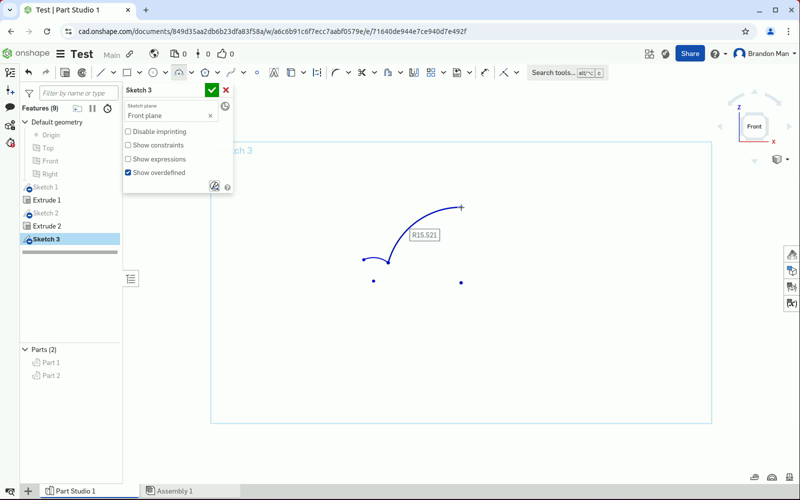
key_down(shift)
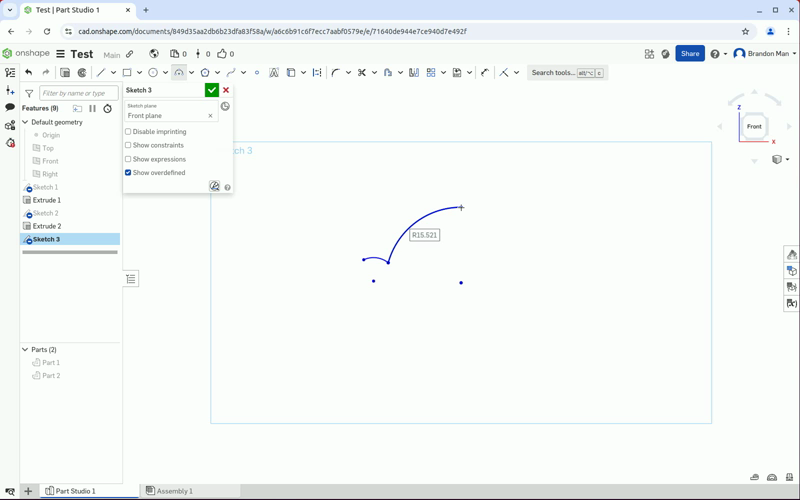
mouse_move(461, 182)
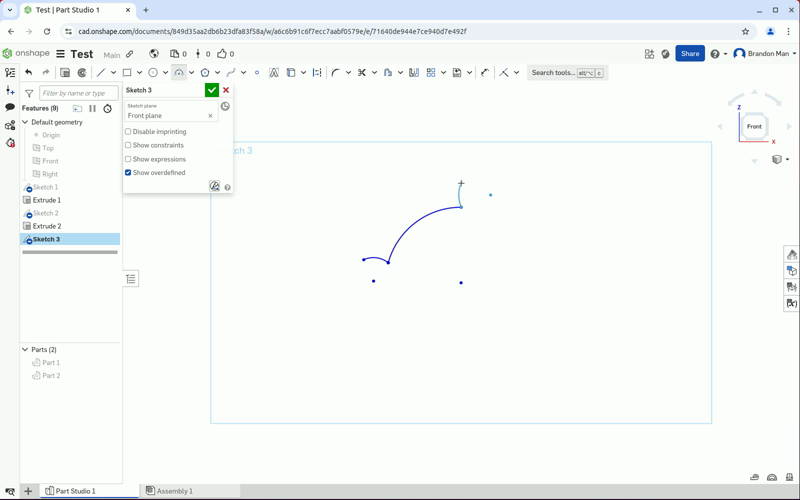
click(461, 182)
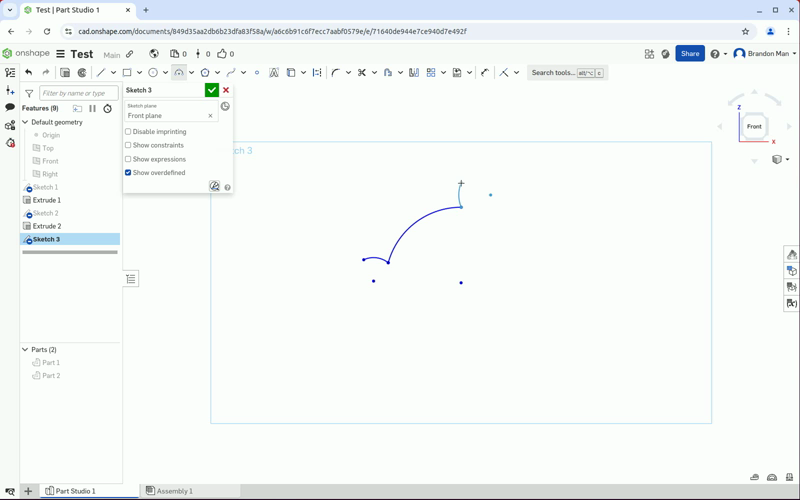
mouse_move(448, 195)
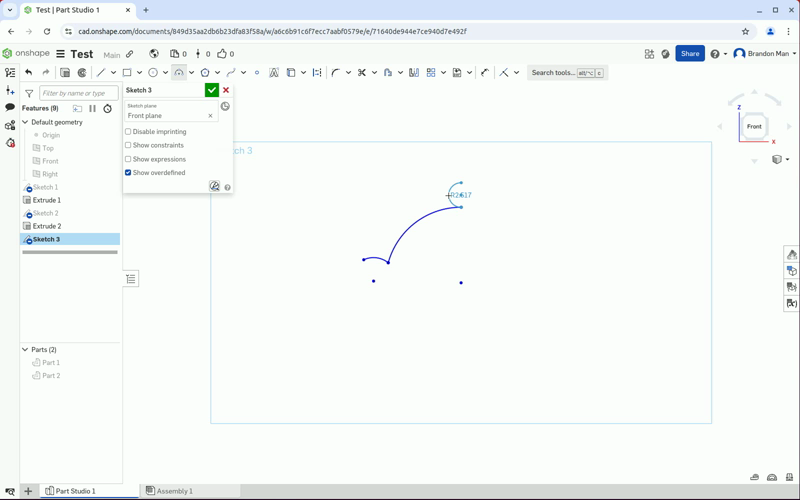
click(448, 195)
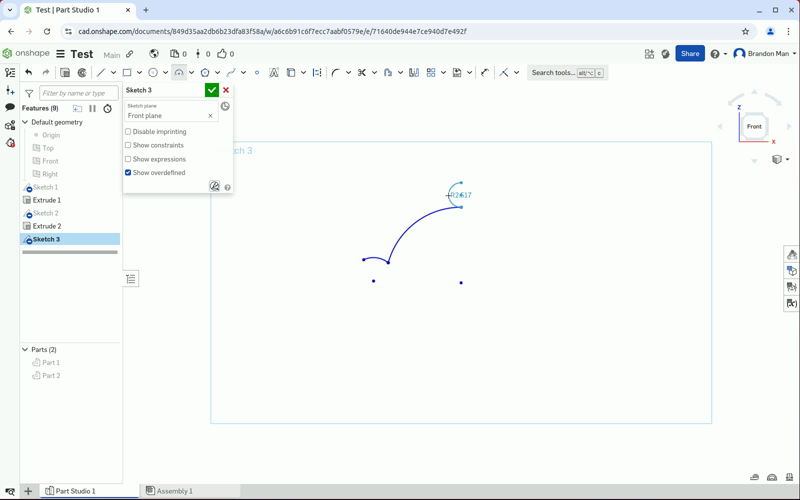
key_up(shift)
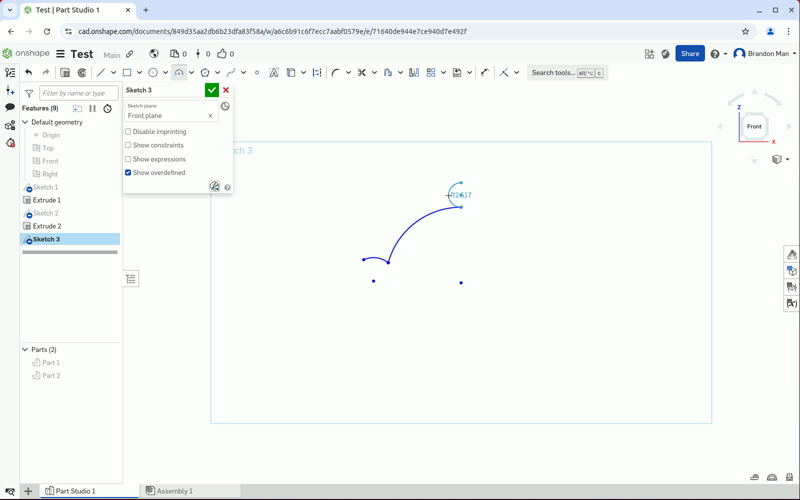
mouse_move(461, 182)
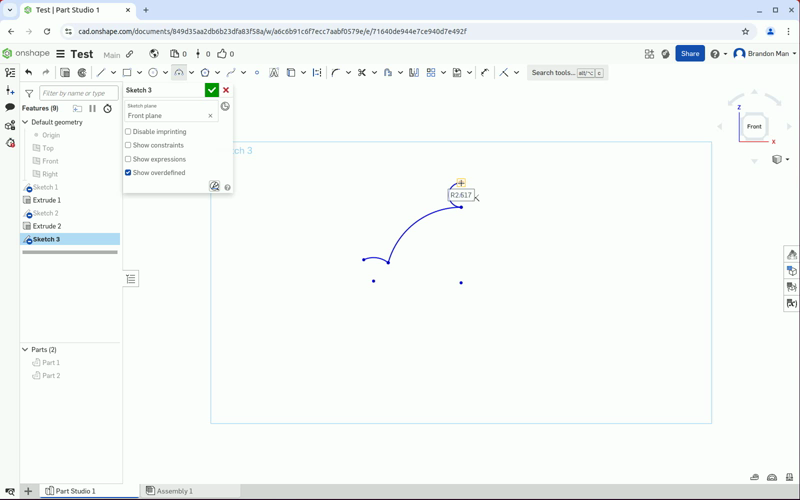
click(461, 182)
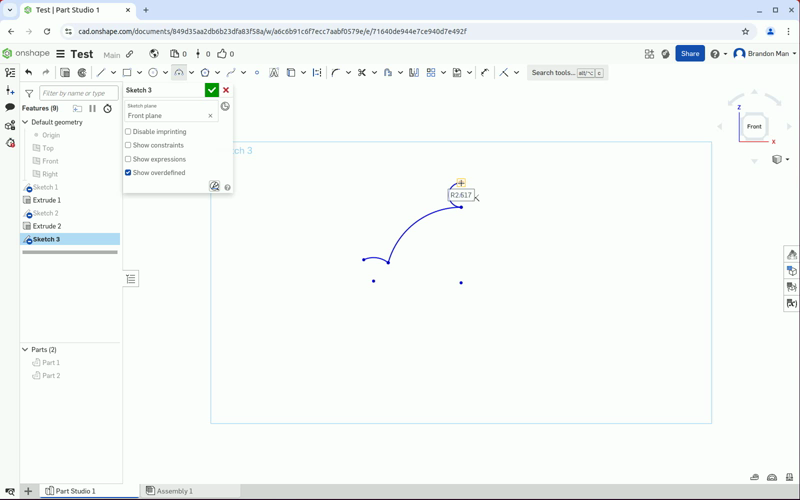
mouse_move(363, 259)
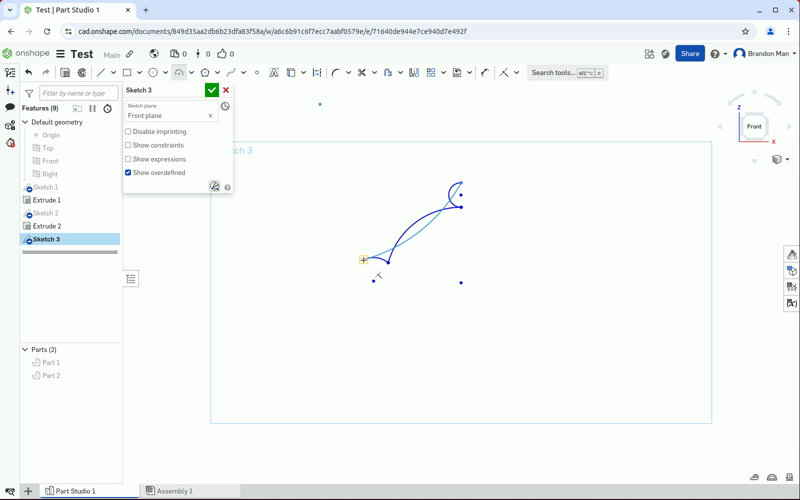
click(363, 259)
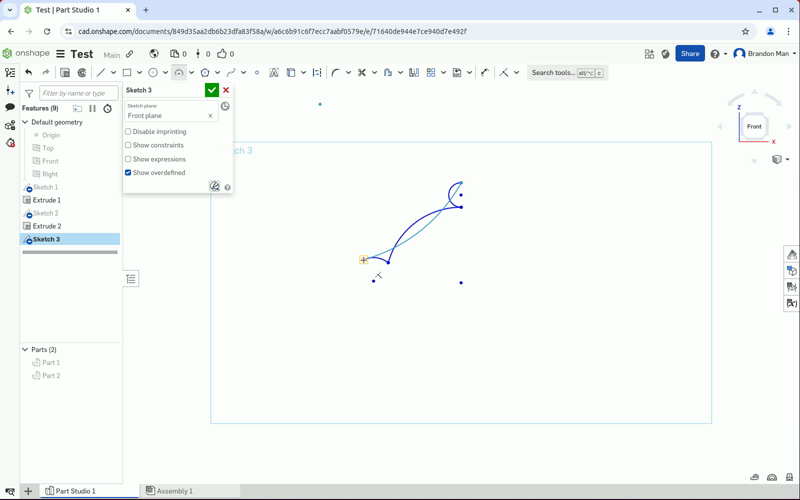
key_down(shift)
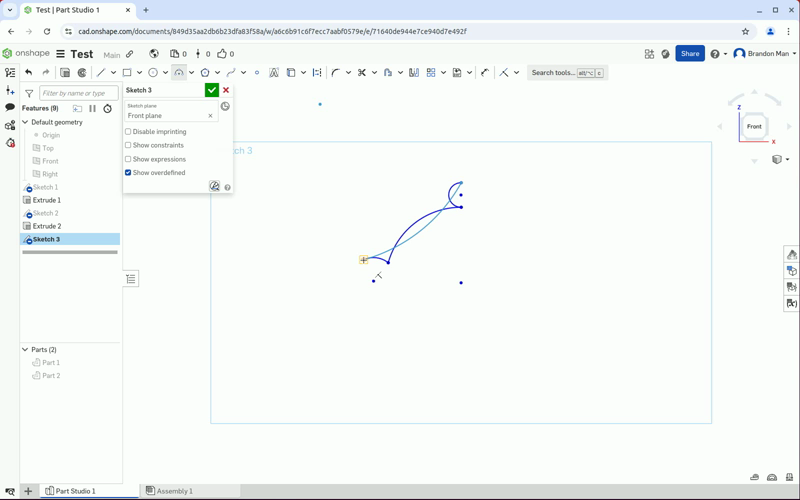
mouse_move(398, 204)
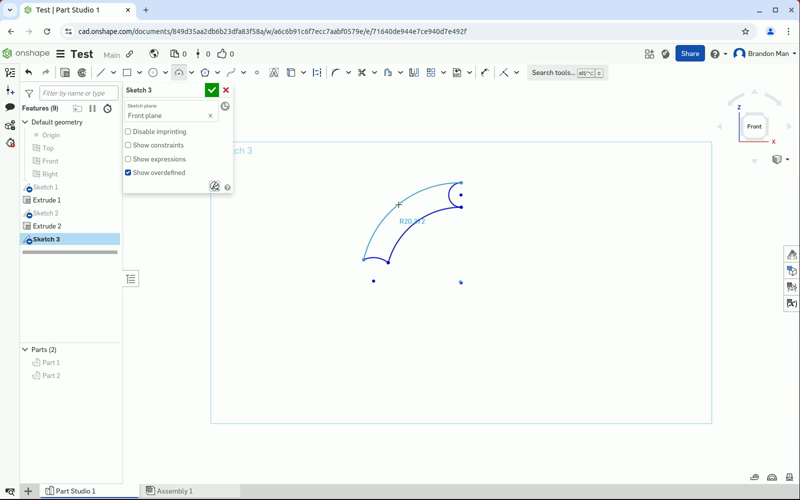
click(398, 204)
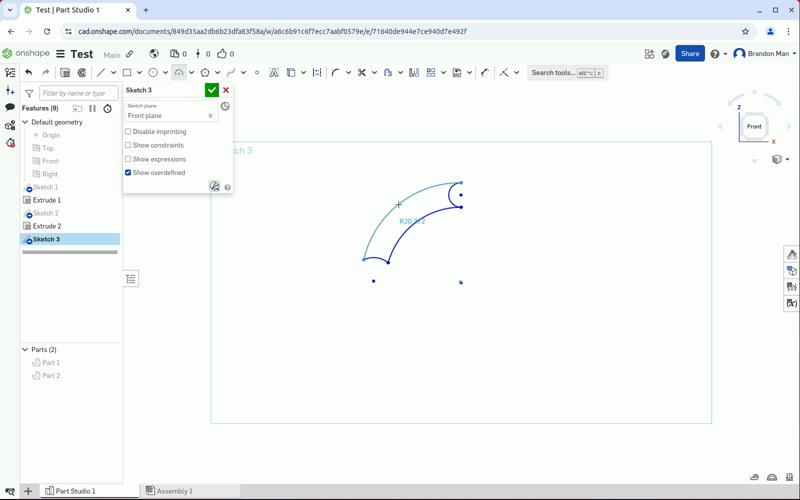
key_up(shift)
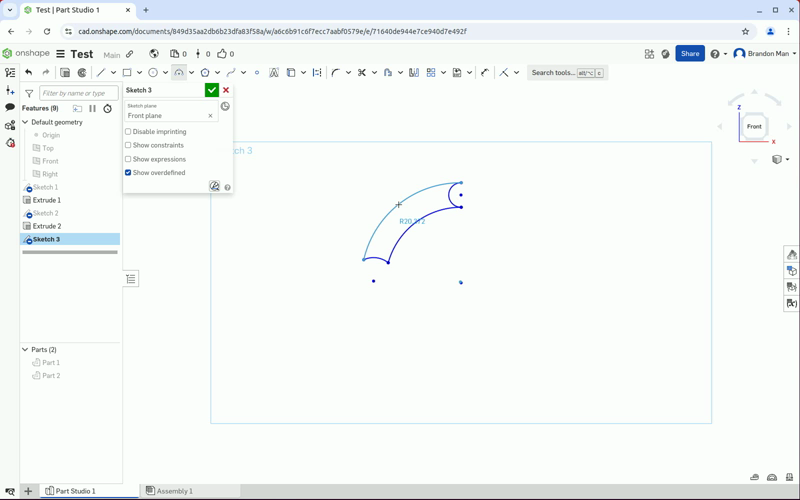
key(esc)
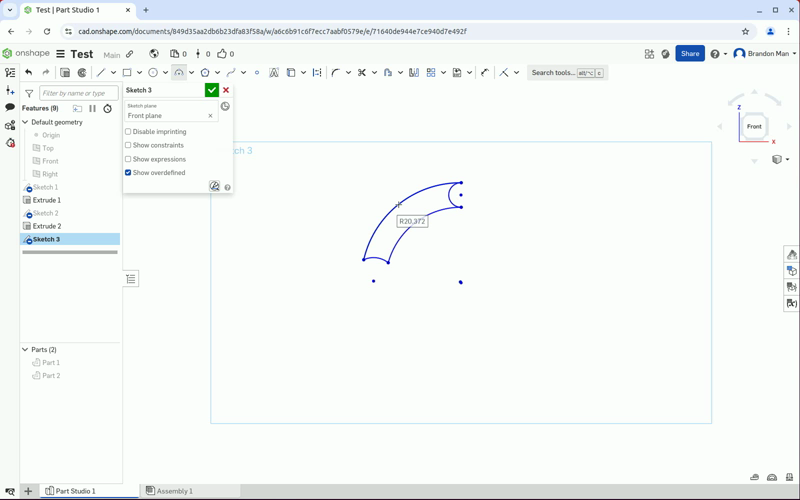
mouse_move(380, 248)
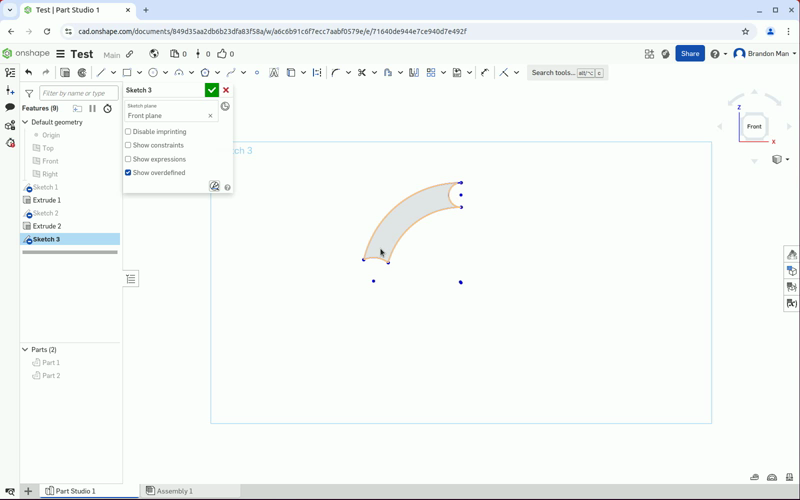
click(380, 248)
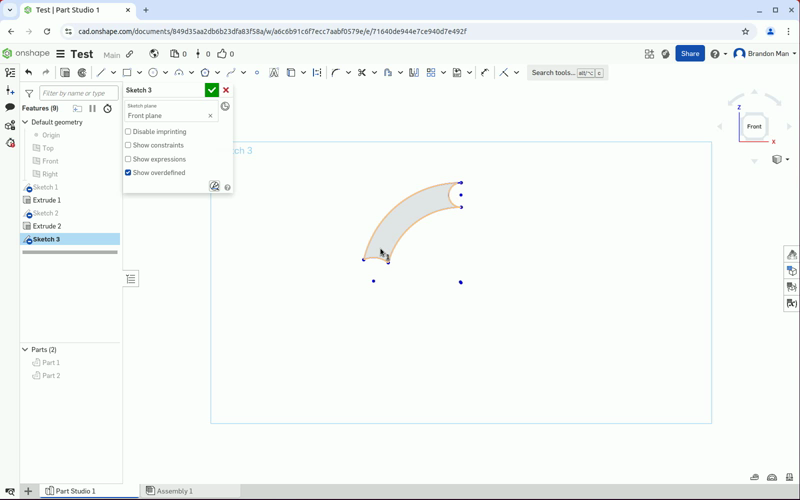
mouse_move(73, 352)
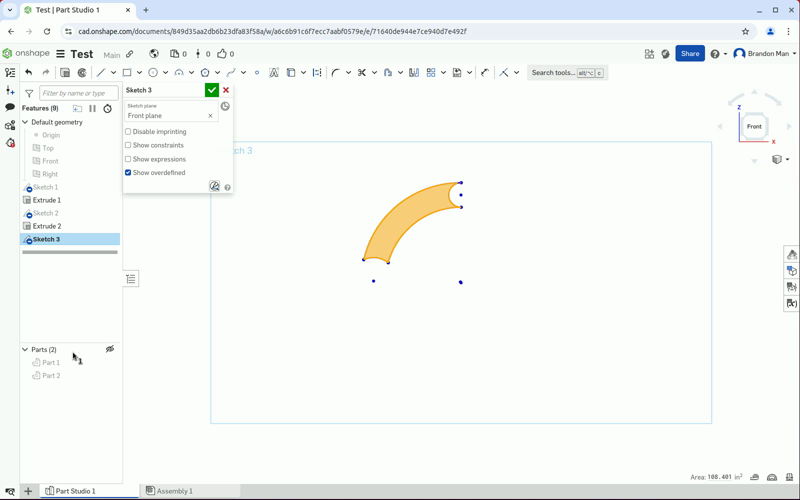
key(shift+y)
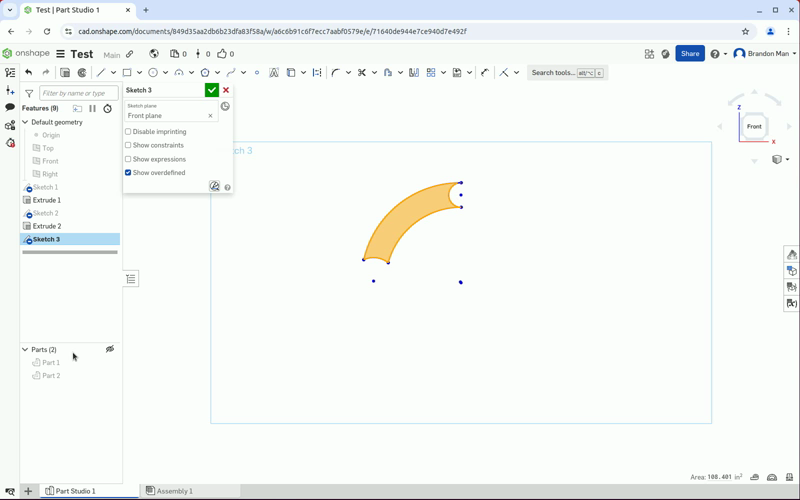
key(shift+e)
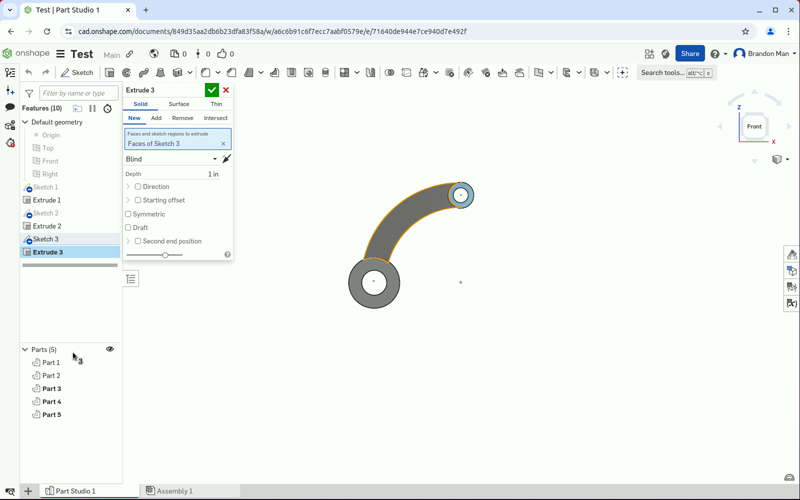
mouse_move(143, 106)
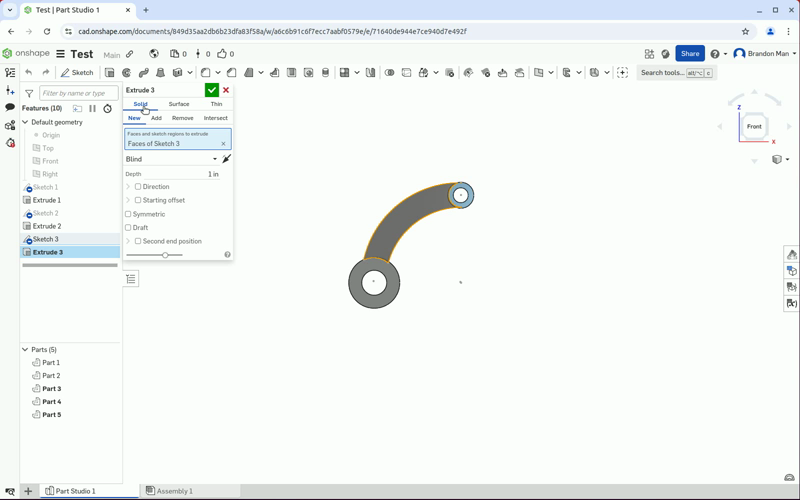
click(143, 106)
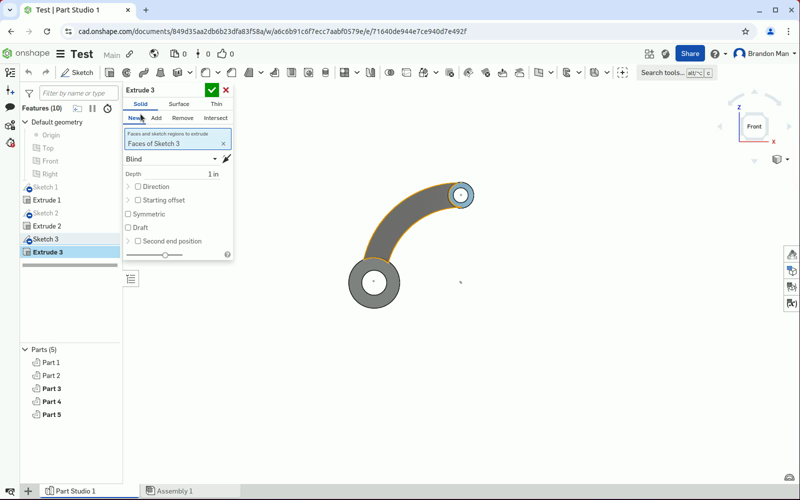
mouse_move(137, 120)
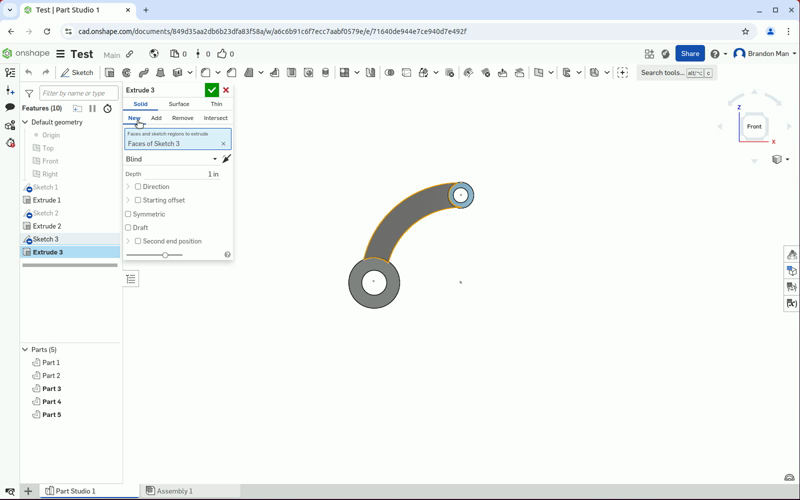
click(137, 120)
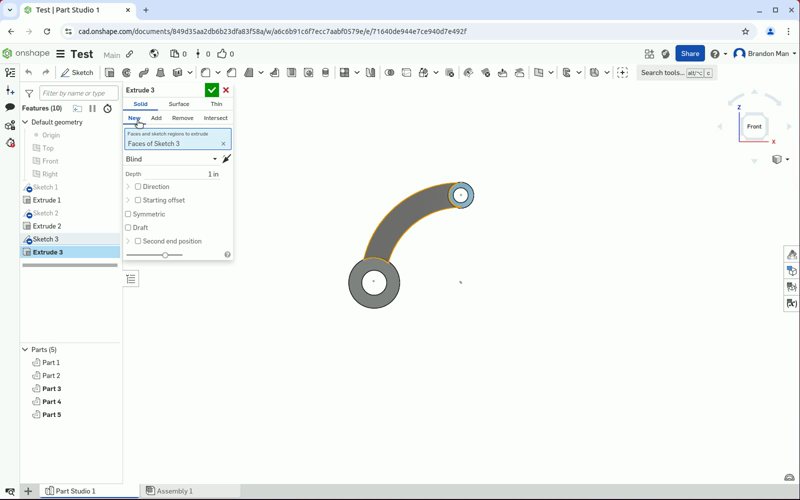
key(tab, 4)
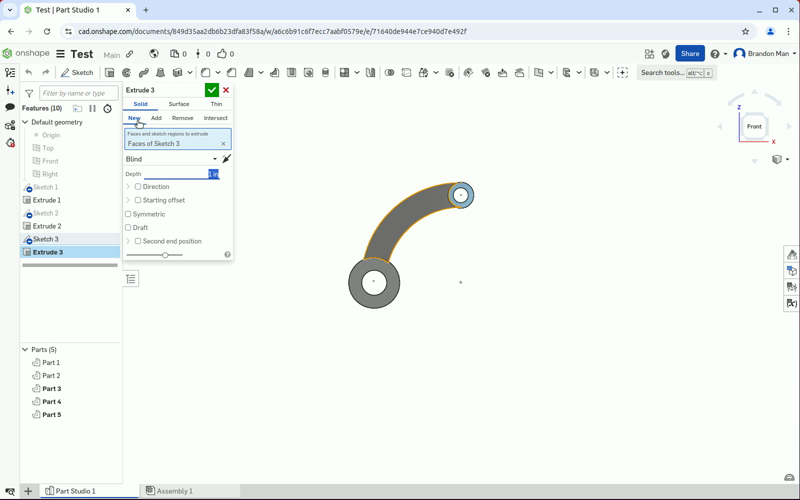
text(2.888)
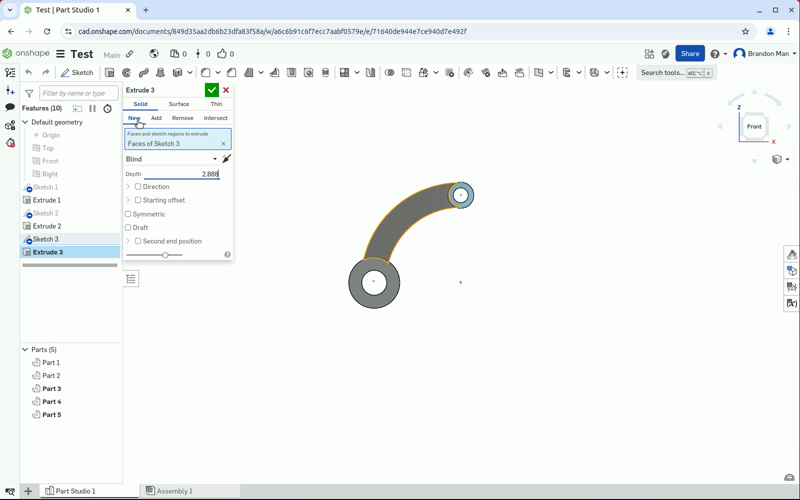
key(tab, 3)
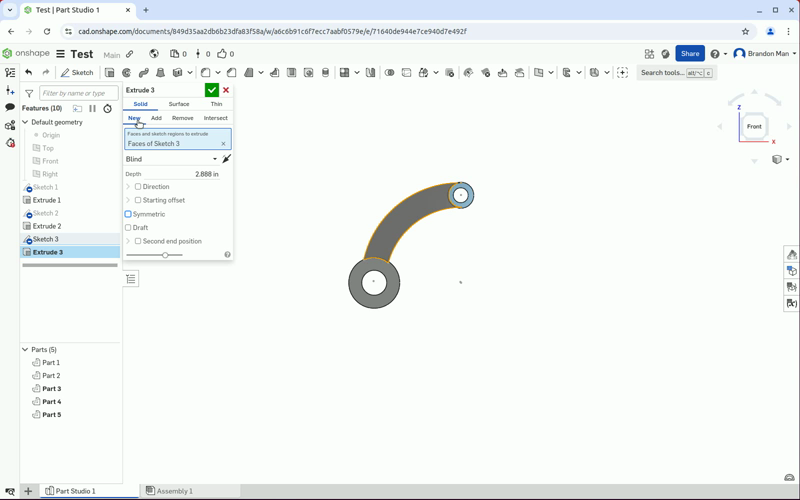
key(space)
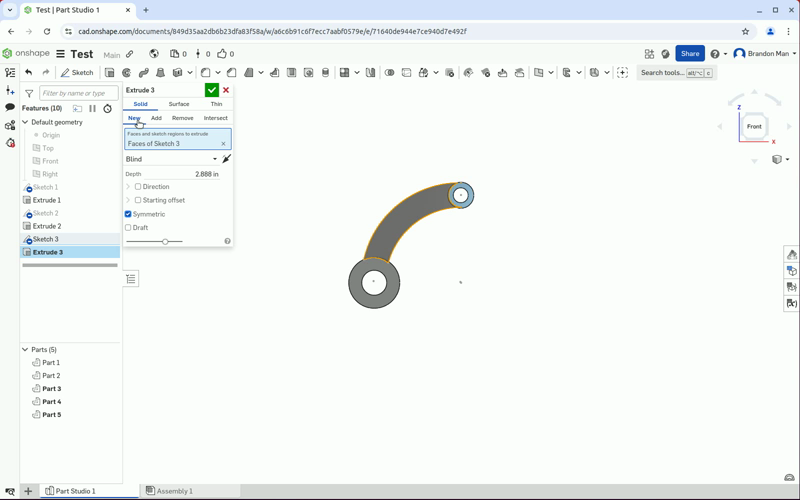
key(enter)
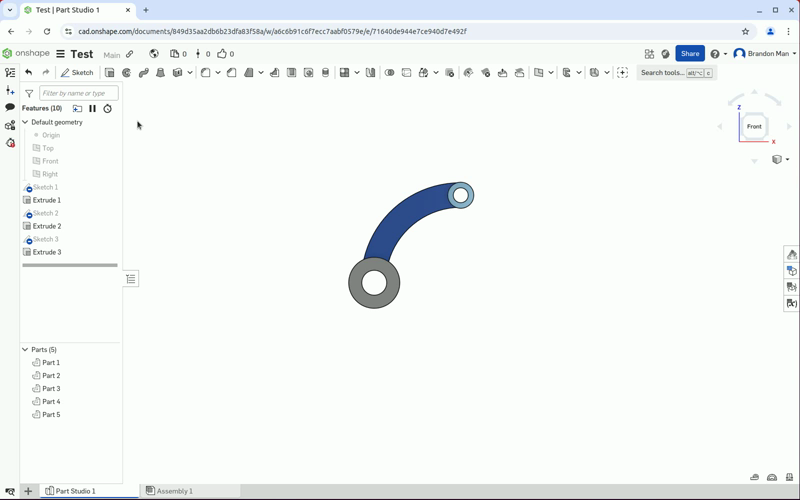
key(shift+h)
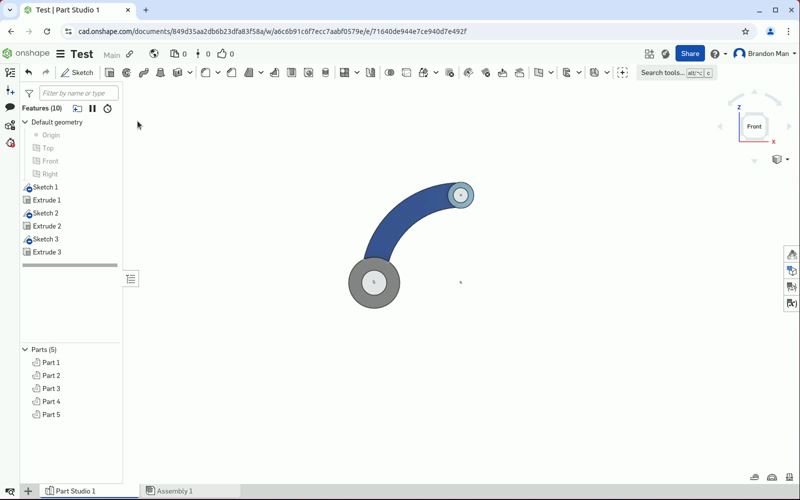
key(shift+h)
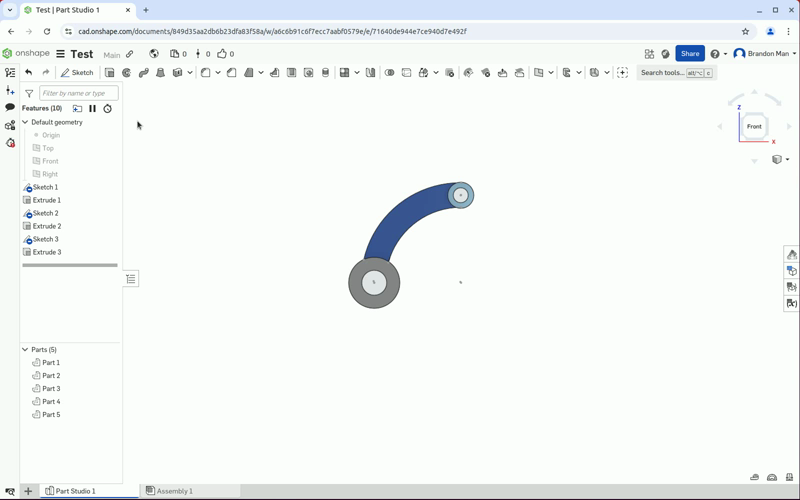
key(shift+7)
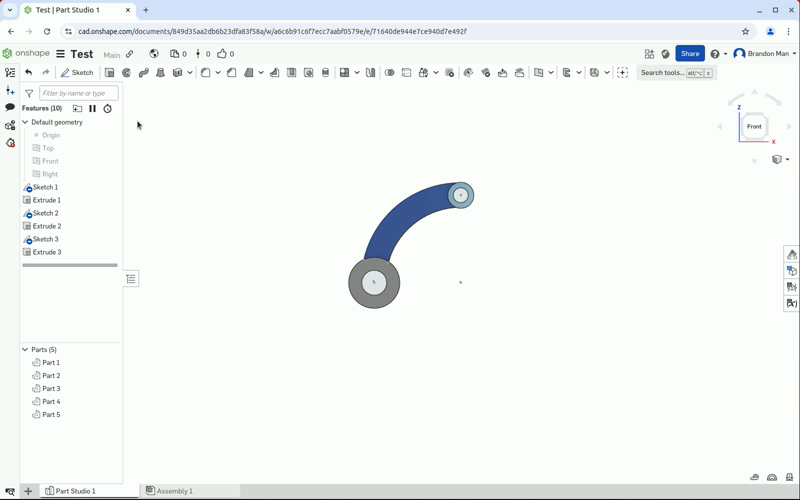
key(left, 2)
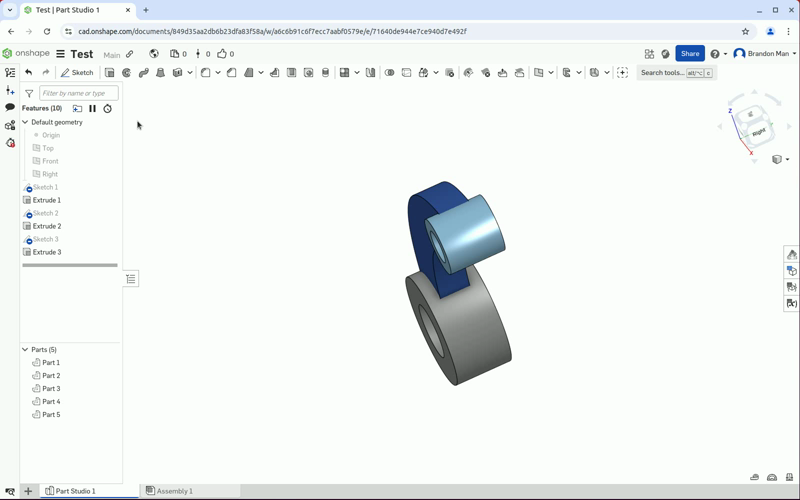
key(down, 2)
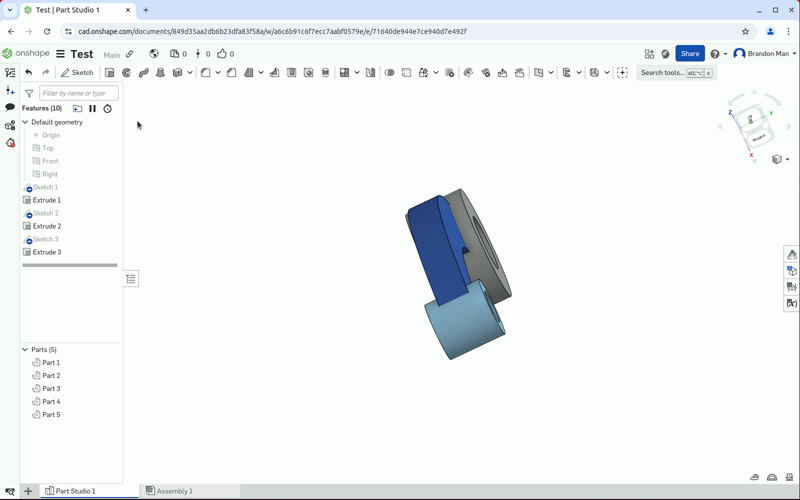
key(up, 2)
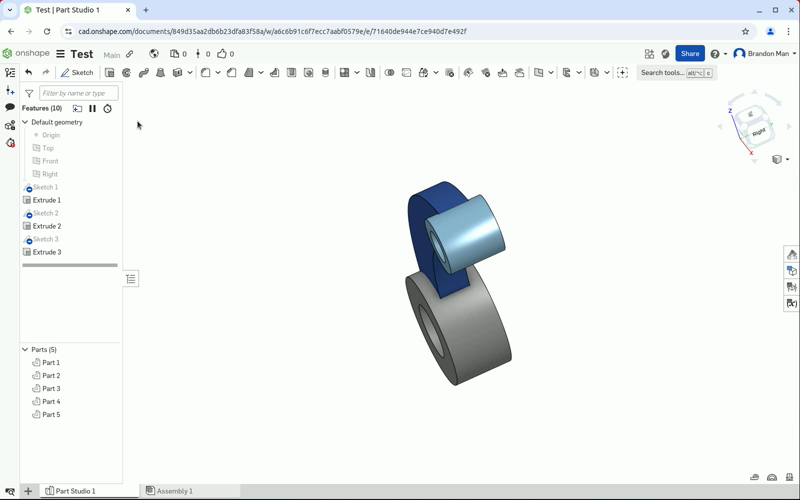
key(right, 2)
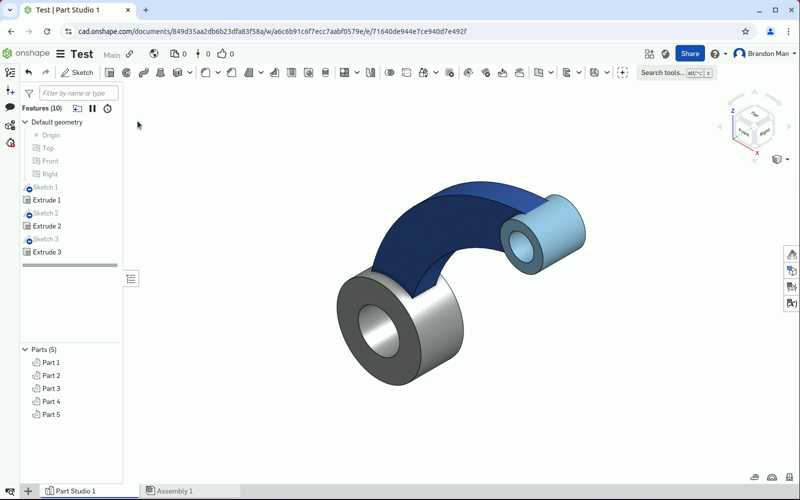
mouse_move(73, 189)
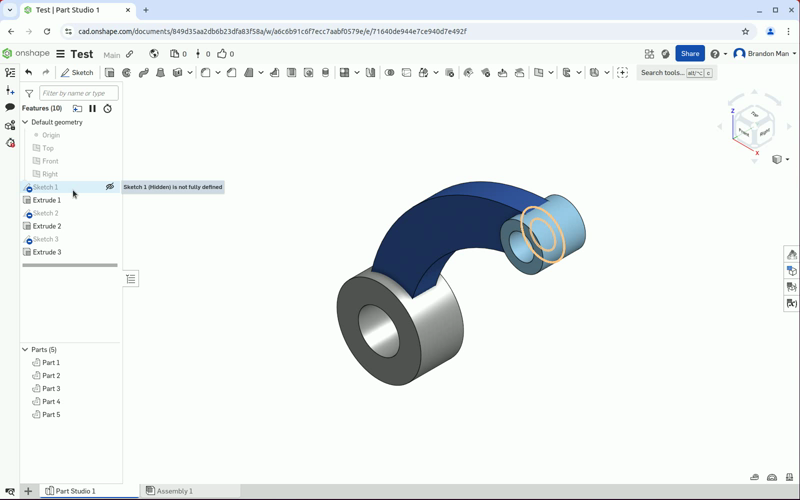
click(73, 189)